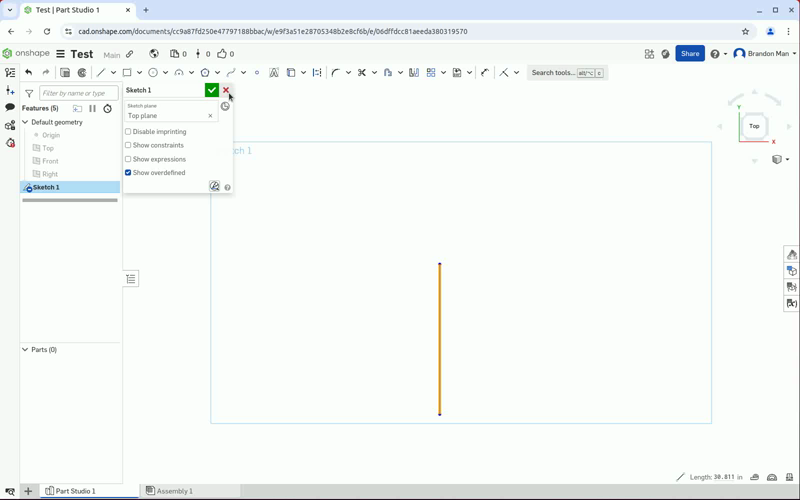
key(shift+h)
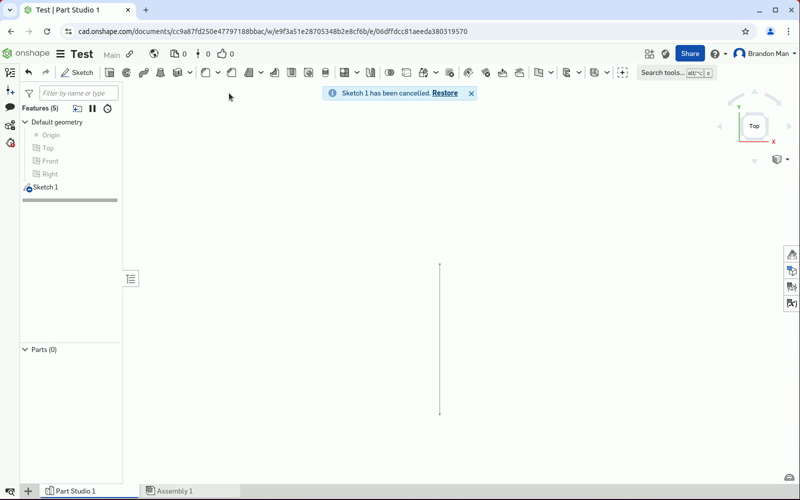
mouse_move(73, 352)
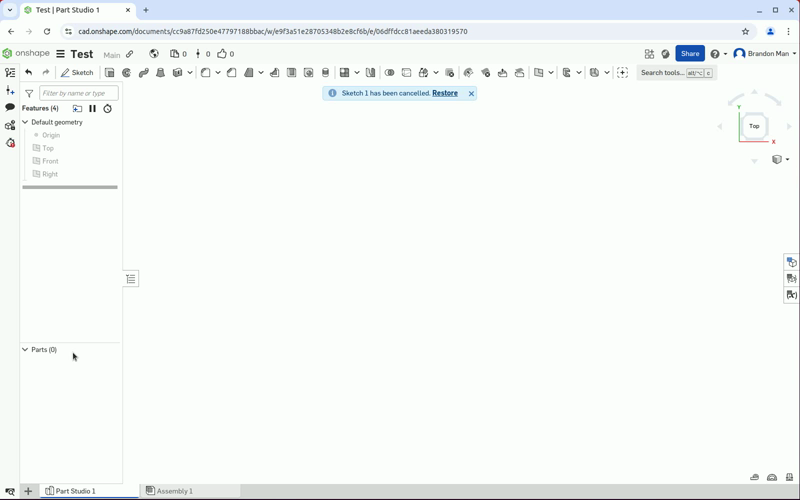
key(y)
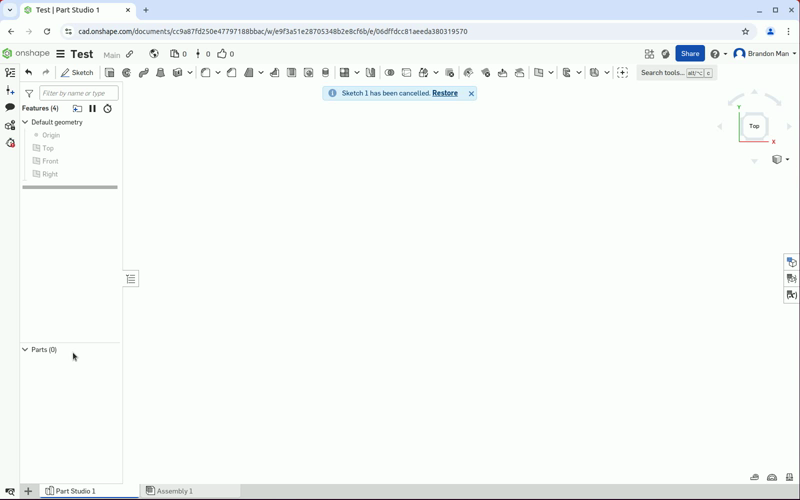
key(shift+p)
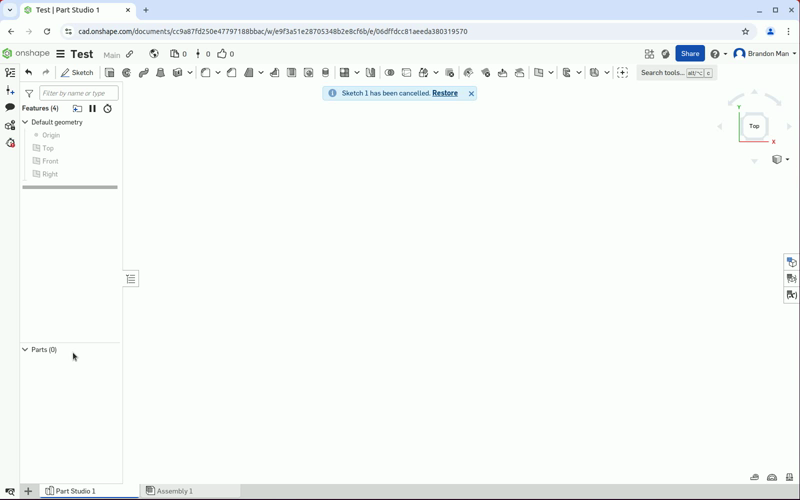
key(space)
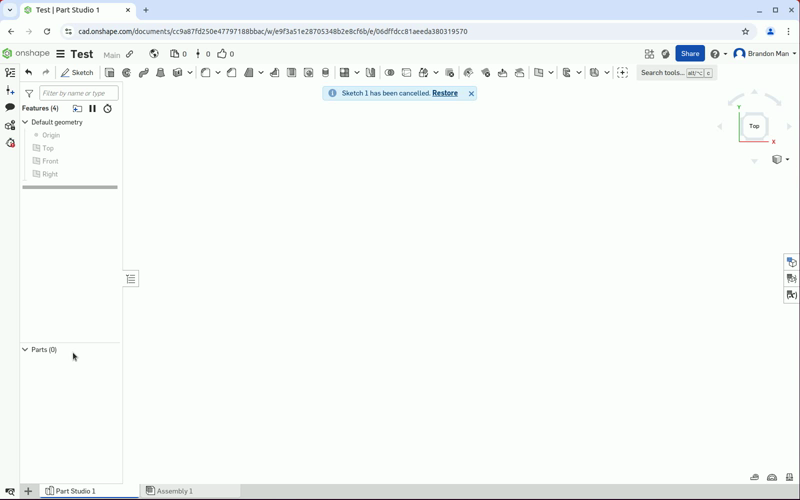
key_down(shift)
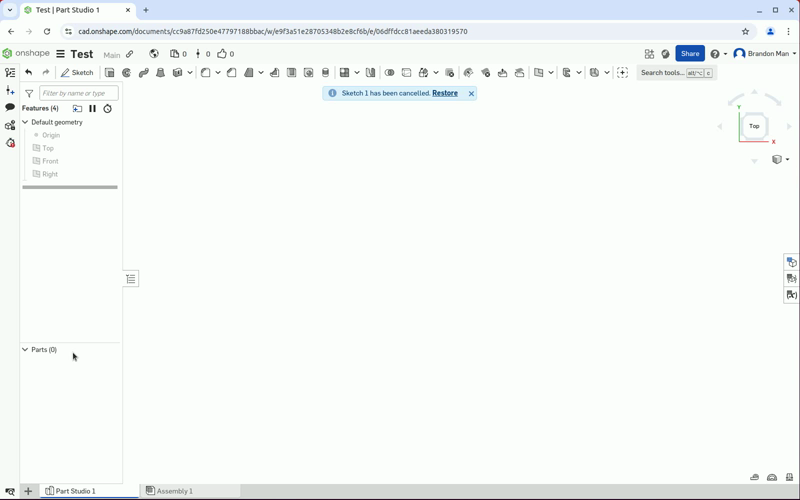
key(up)
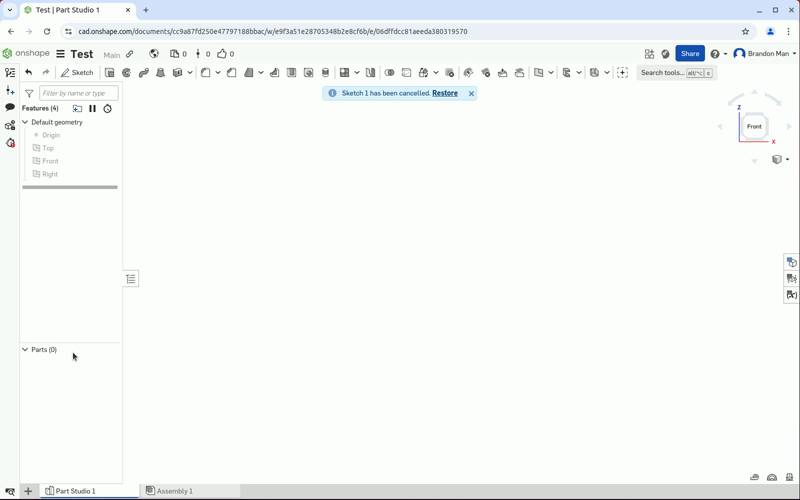
key_up(shift)
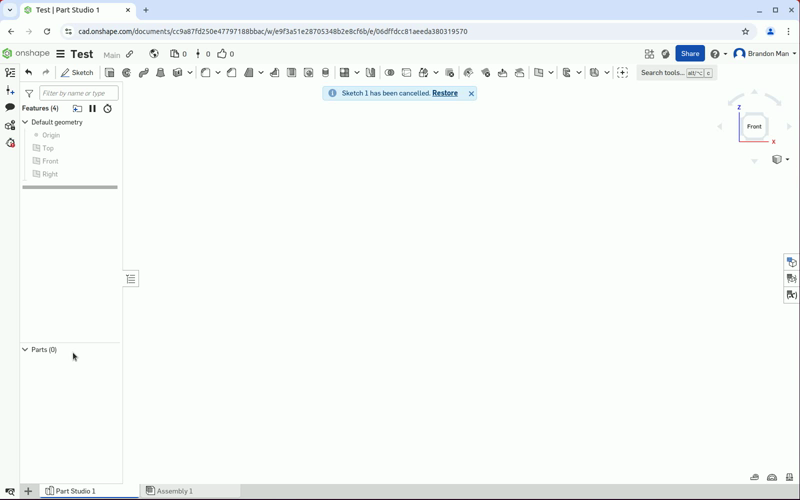
mouse_move(73, 352)
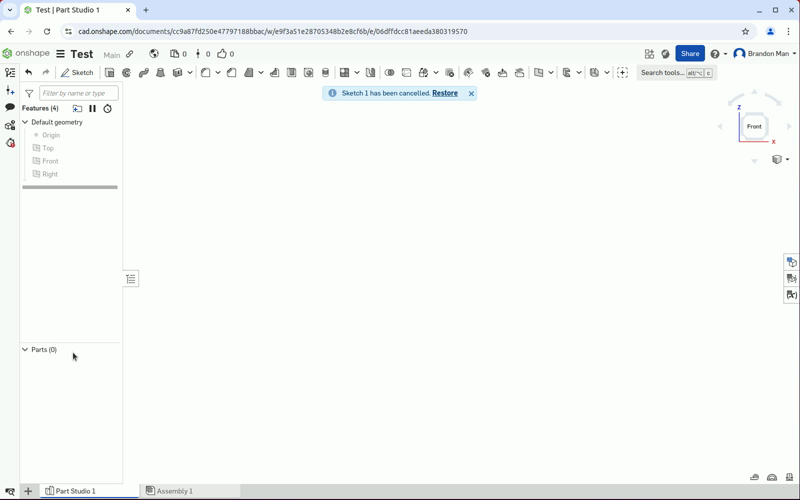
key(shift+y)
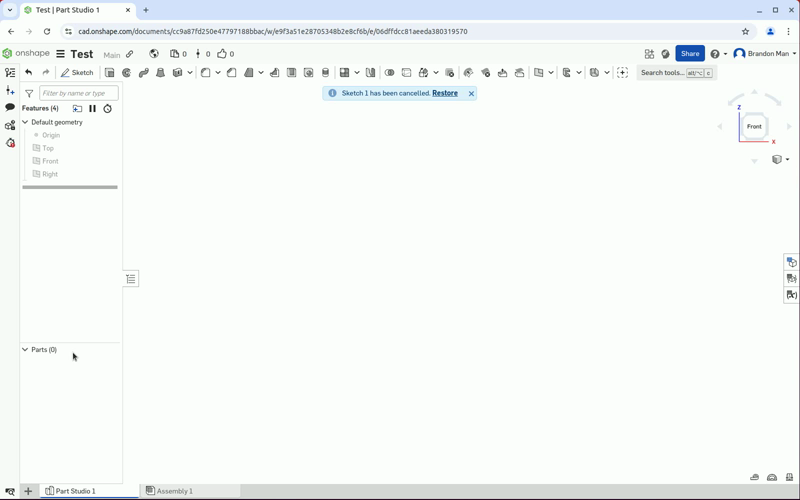
key(shift+s)
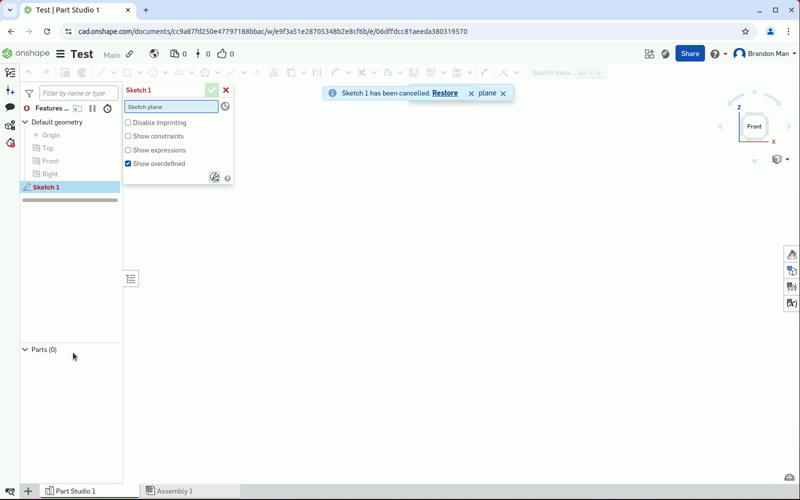
mouse_move(73, 163)
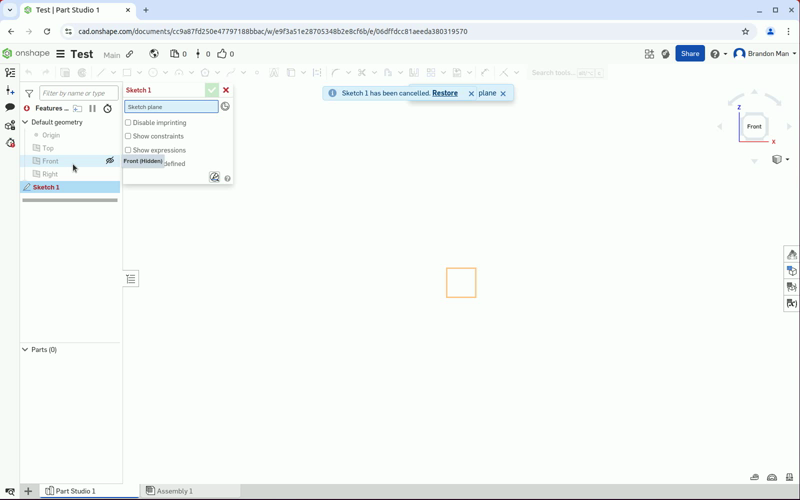
click(73, 163)
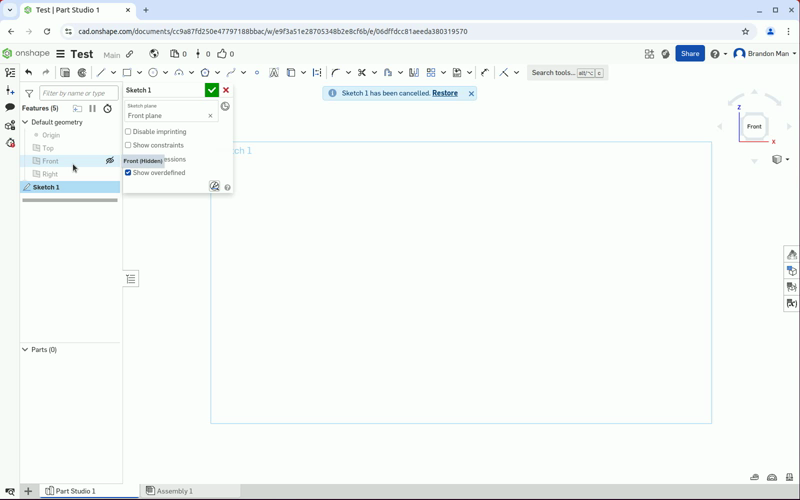
mouse_move(73, 352)
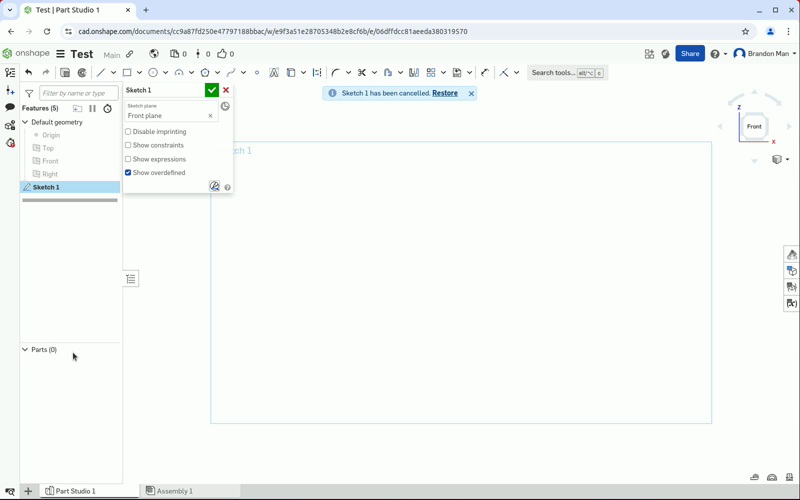
key(y)
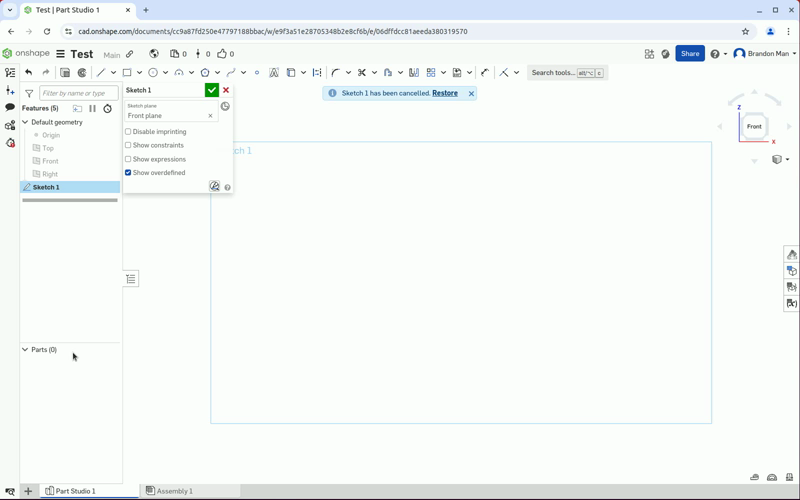
key(c)
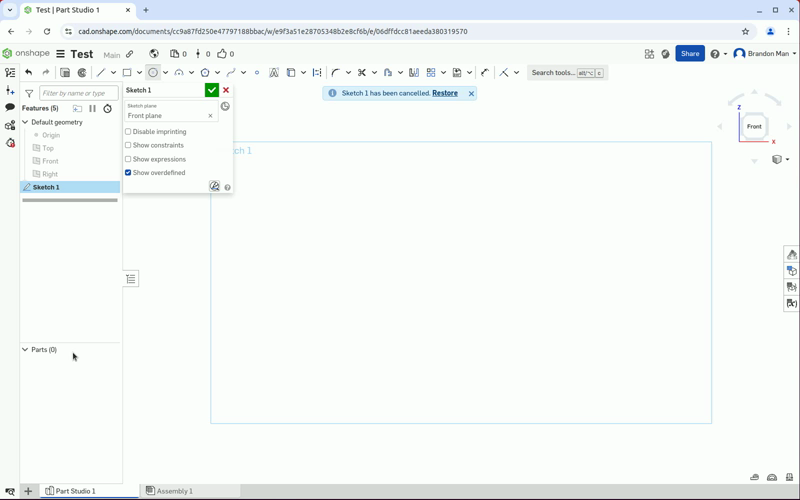
key_down(shift)
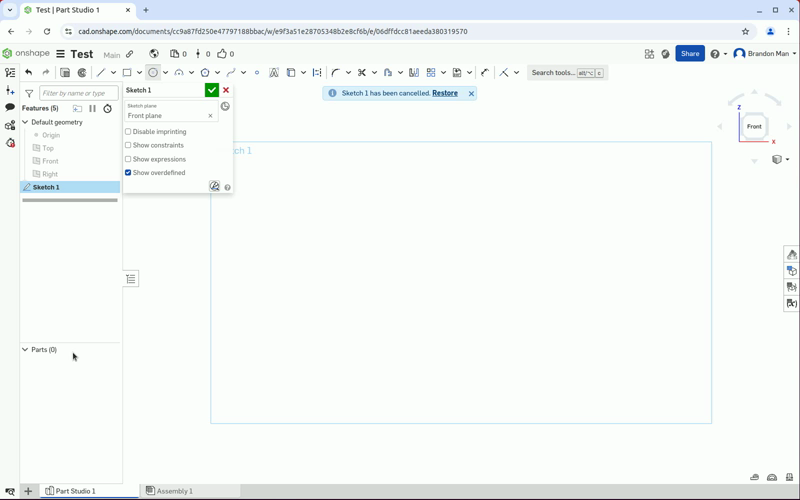
mouse_move(460, 282)
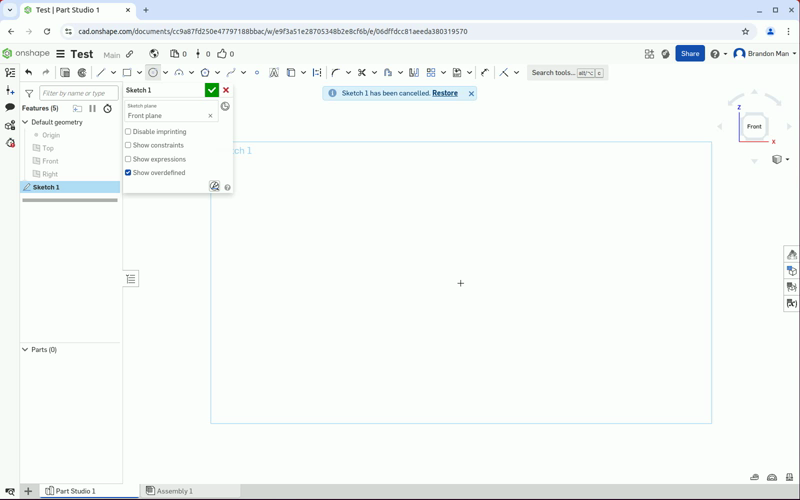
click(460, 282)
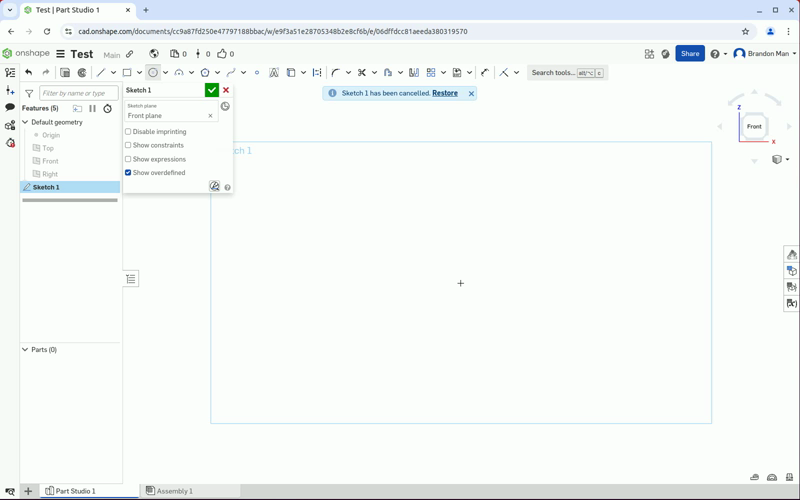
key_up(shift)
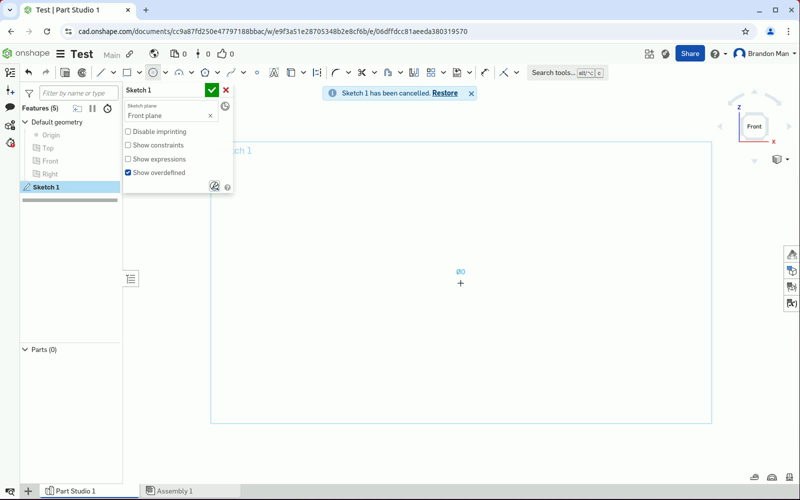
mouse_move(470, 282)
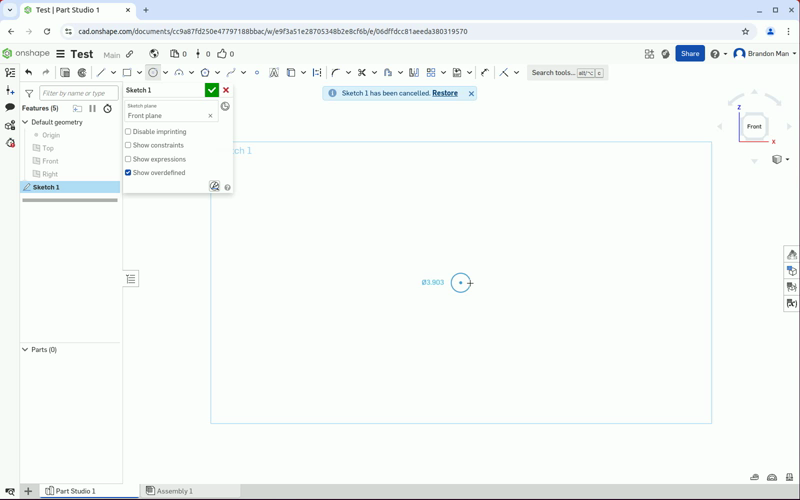
click(470, 282)
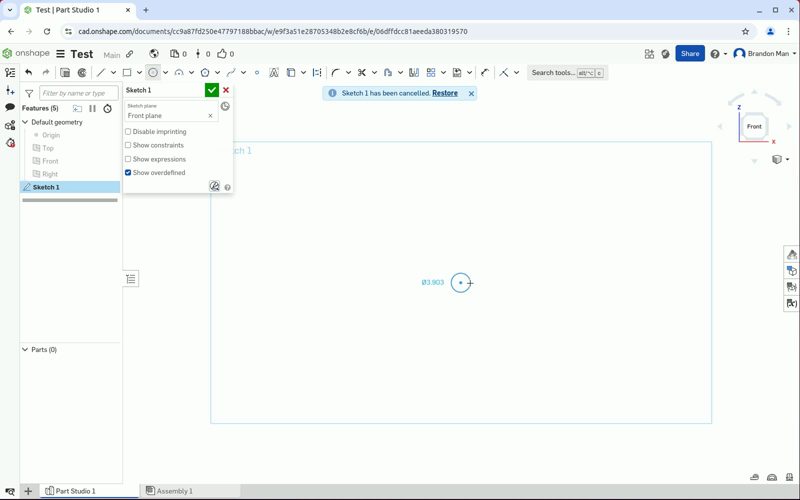
key(esc)
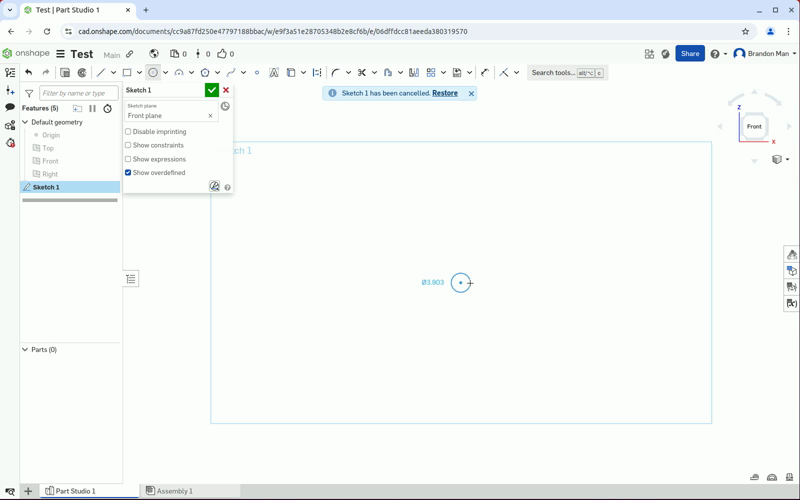
key(c)
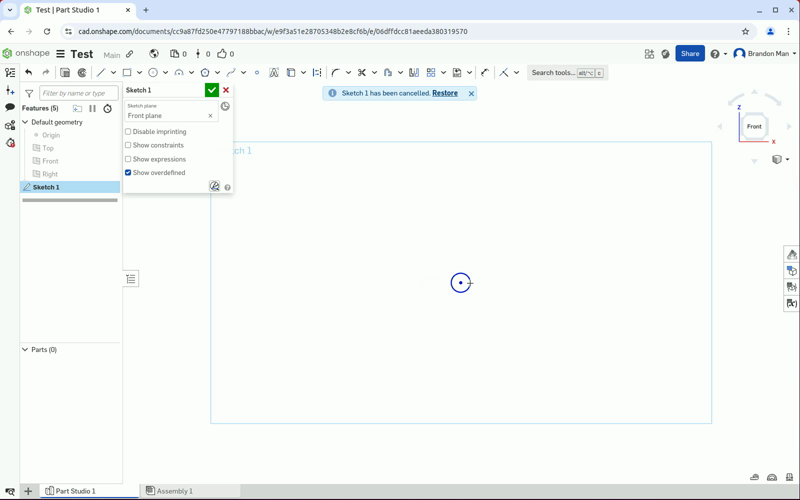
key_down(shift)
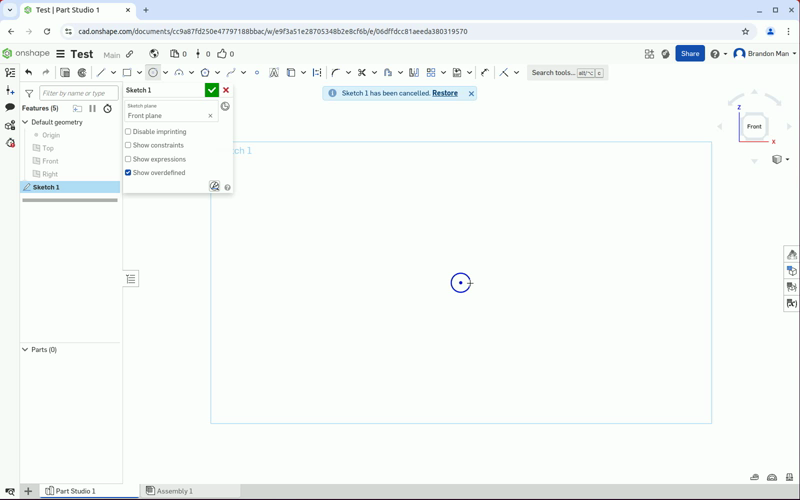
mouse_move(460, 282)
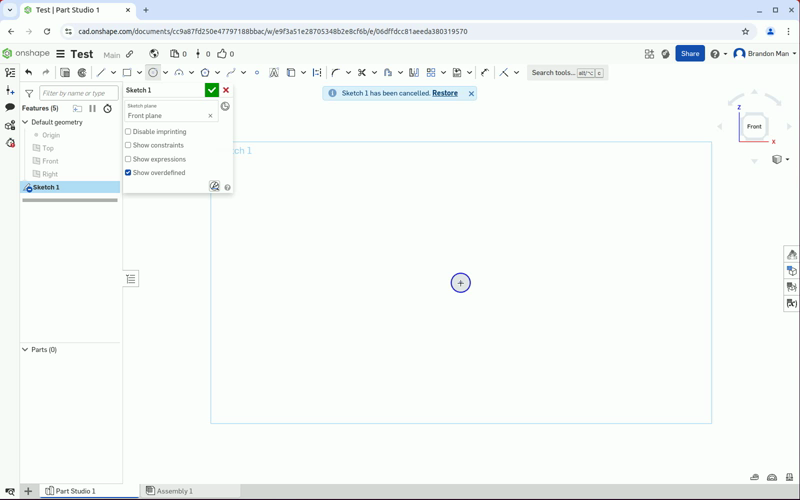
click(460, 282)
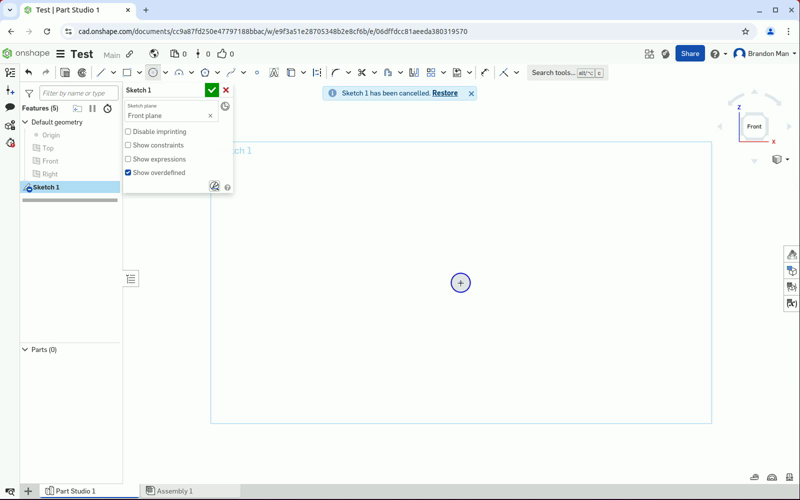
key_up(shift)
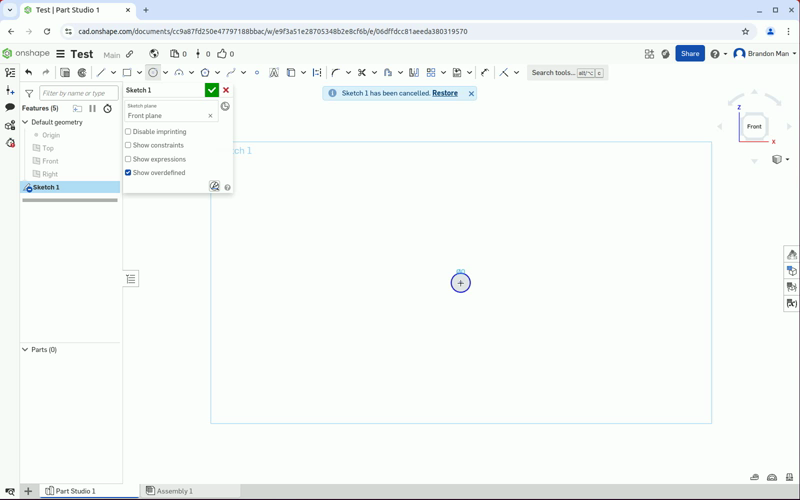
mouse_move(468, 282)
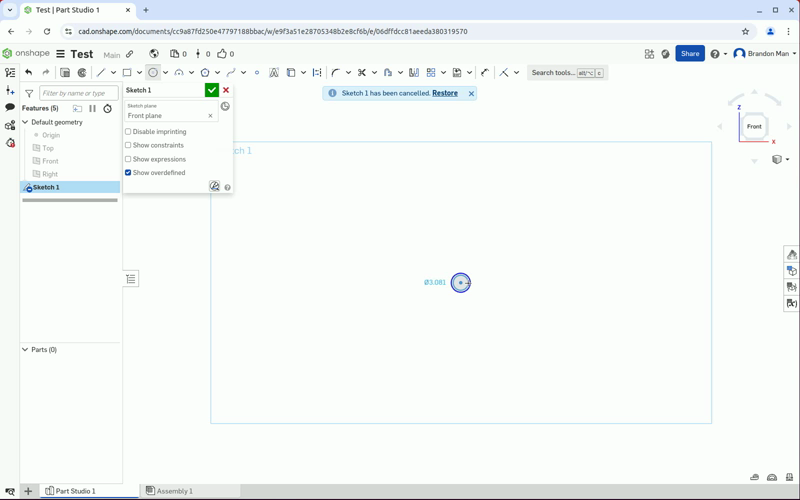
scroll(6)
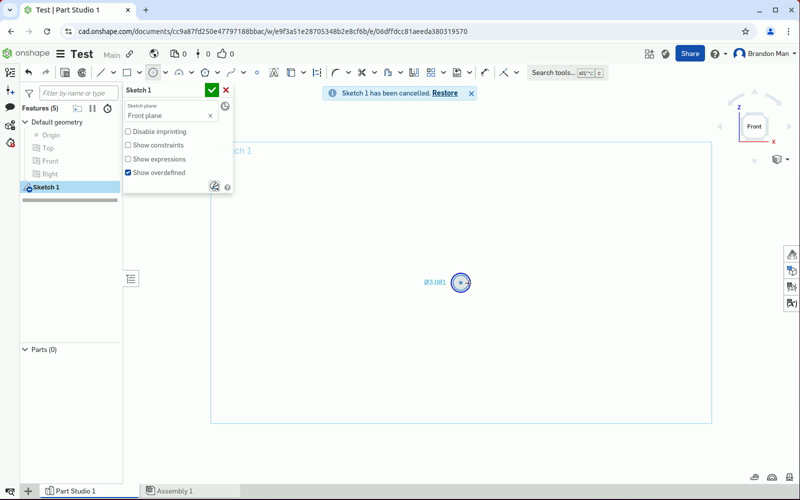
scroll(6)
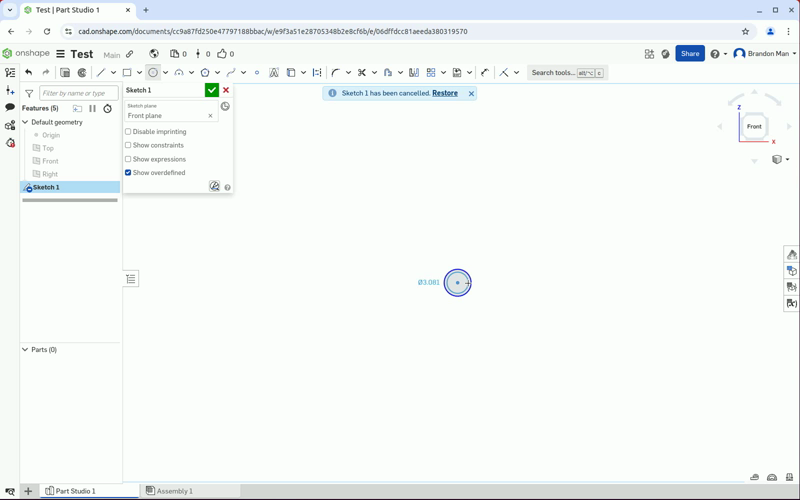
scroll(6)
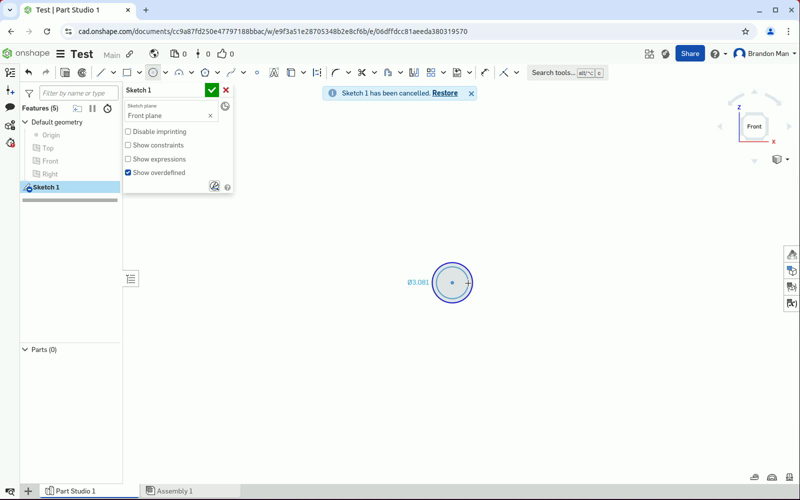
scroll(6)
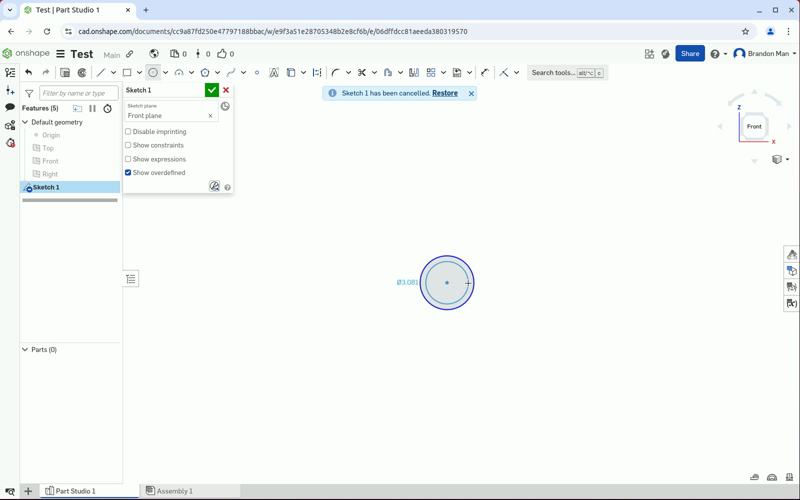
scroll(6)
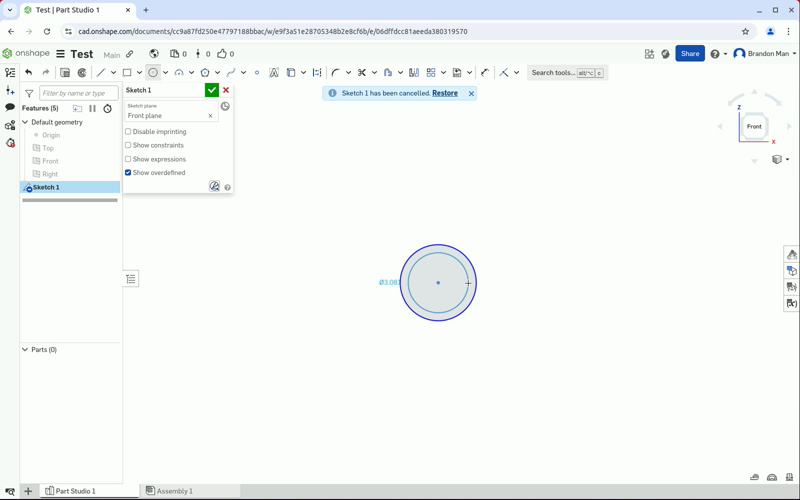
scroll(6)
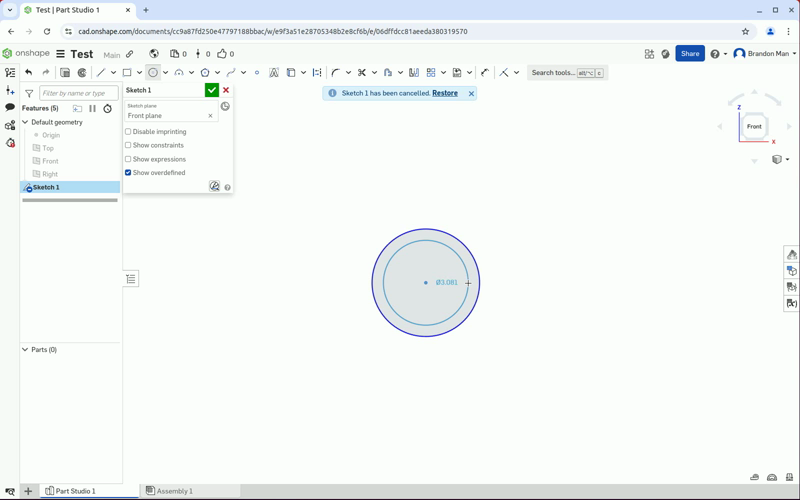
scroll(6)
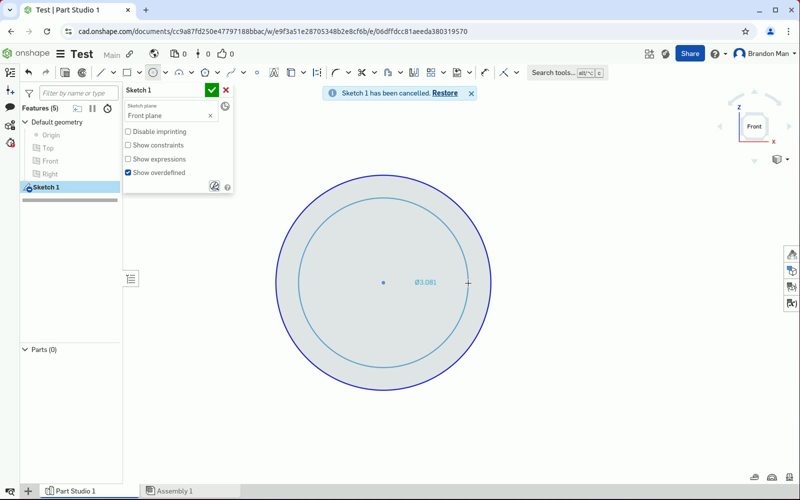
click(468, 282)
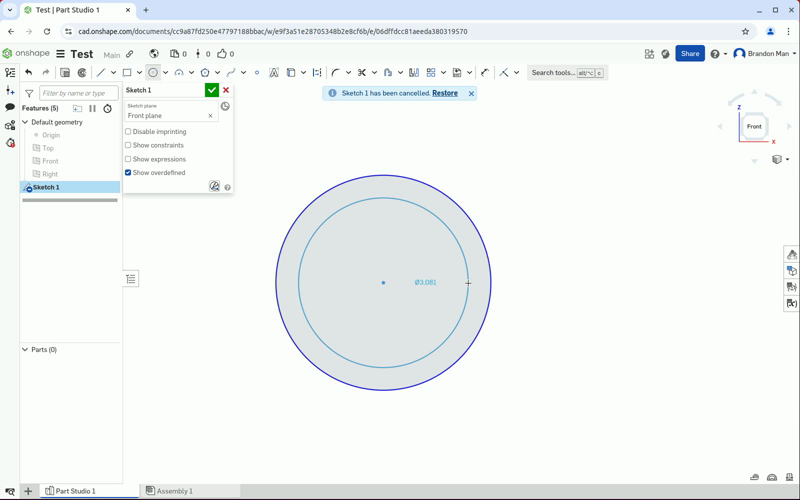
scroll(-6)
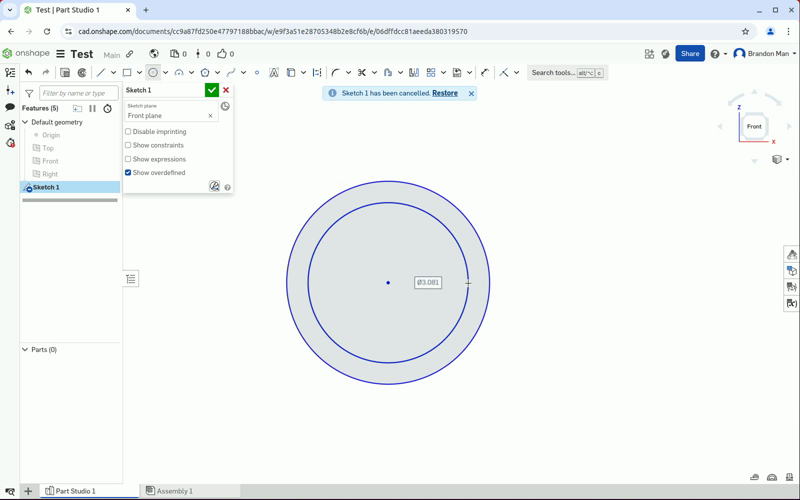
scroll(-6)
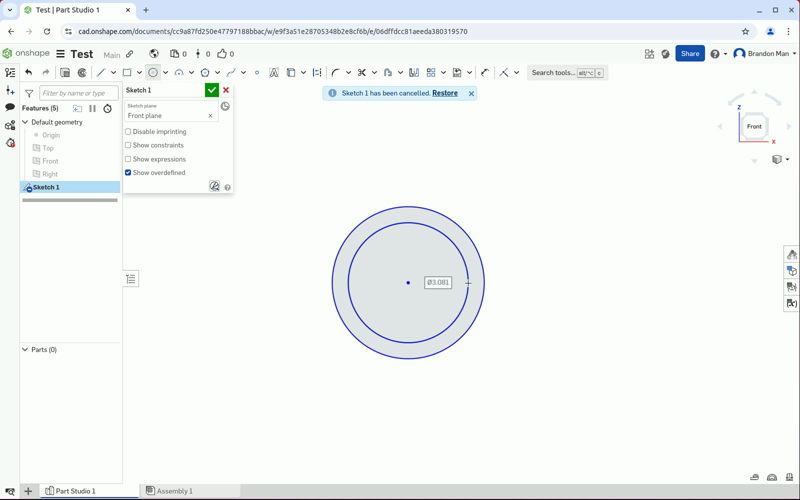
scroll(-6)
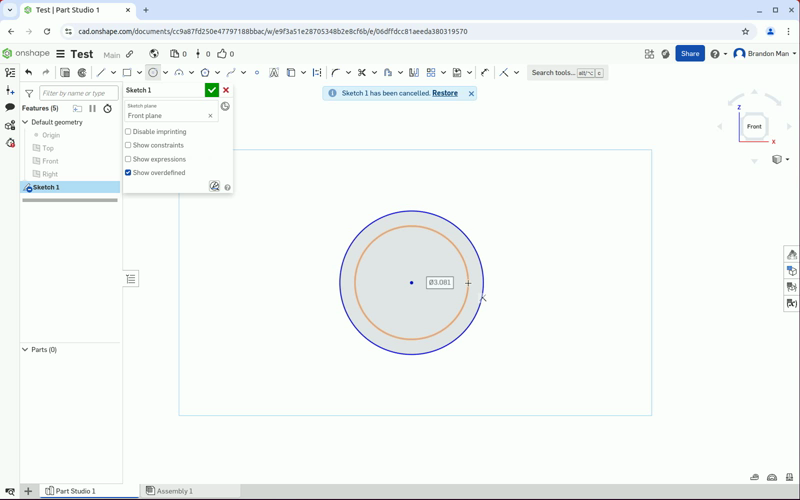
scroll(-6)
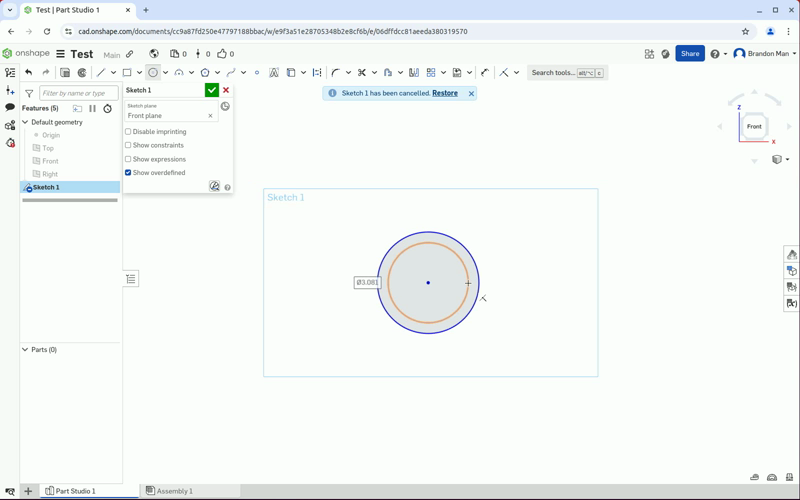
scroll(-6)
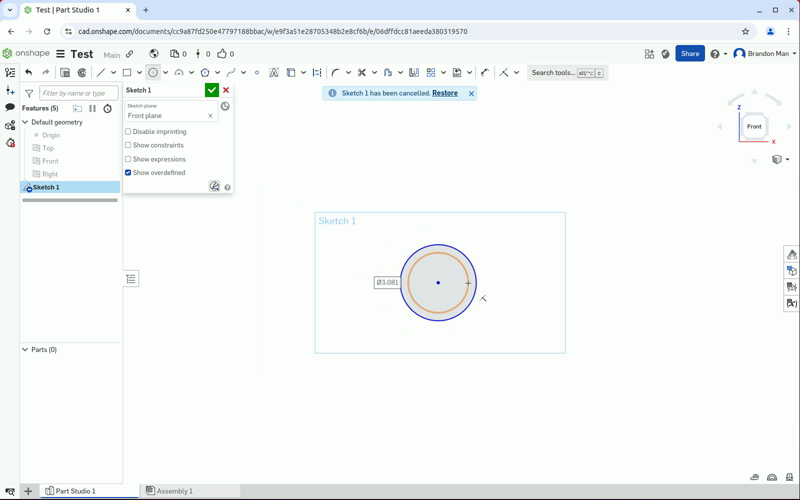
scroll(-6)
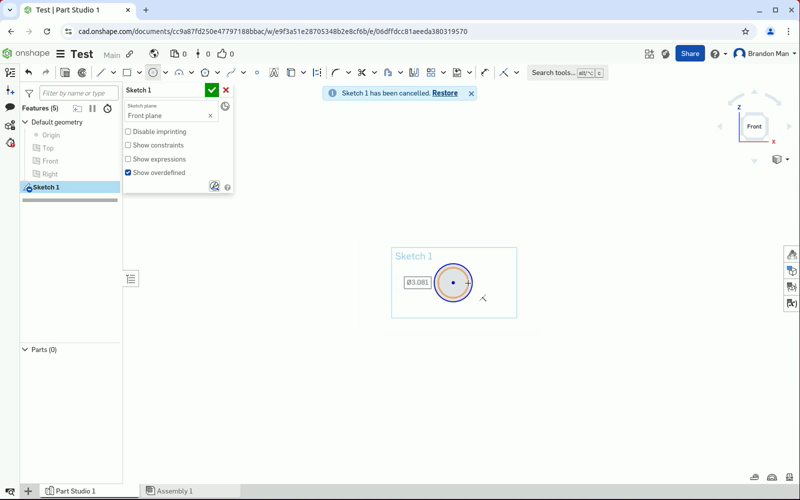
scroll(-6)
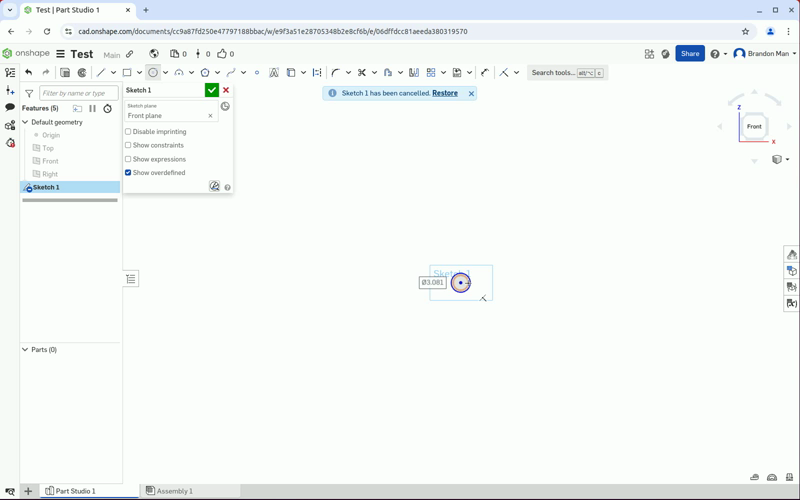
key(esc)
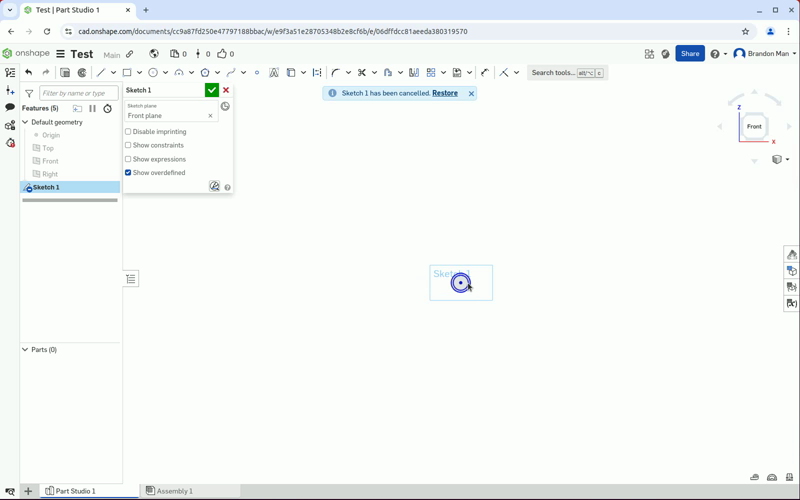
mouse_move(463, 290)
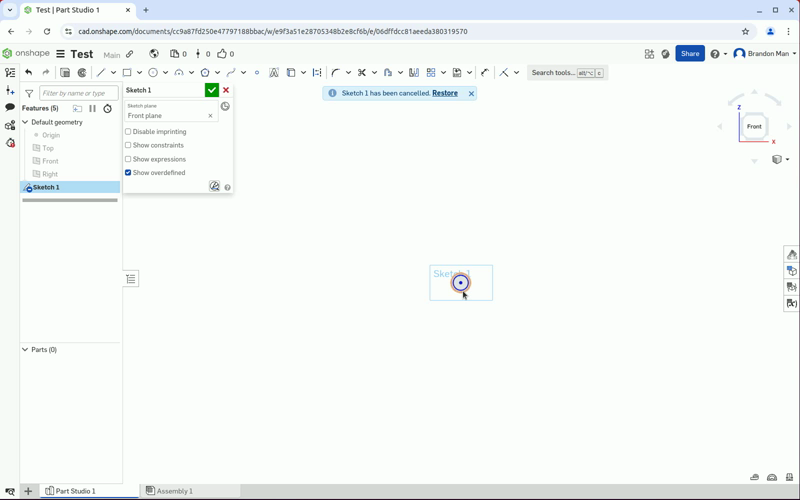
scroll(6)
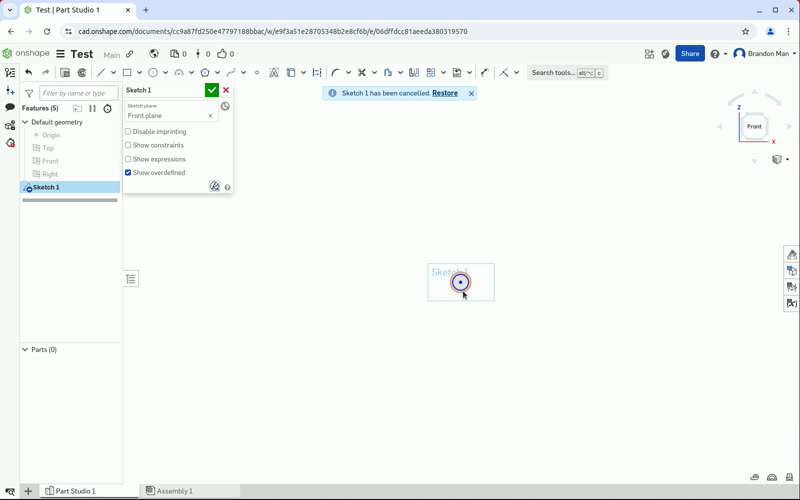
scroll(6)
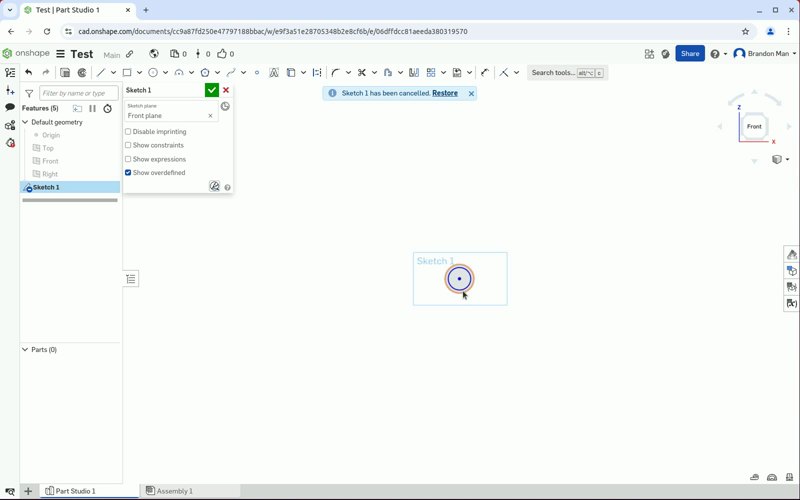
scroll(6)
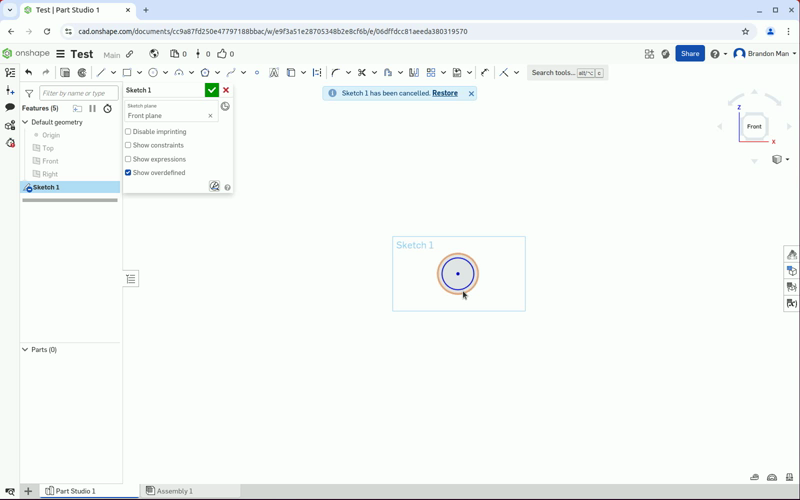
scroll(6)
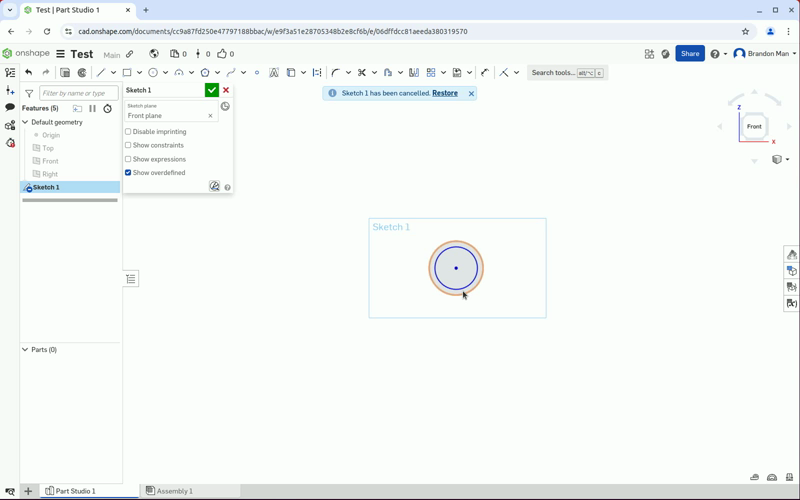
scroll(6)
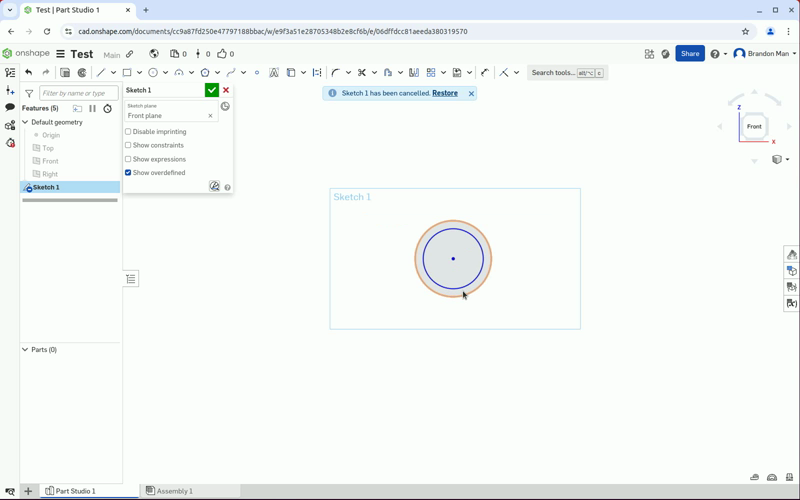
scroll(6)
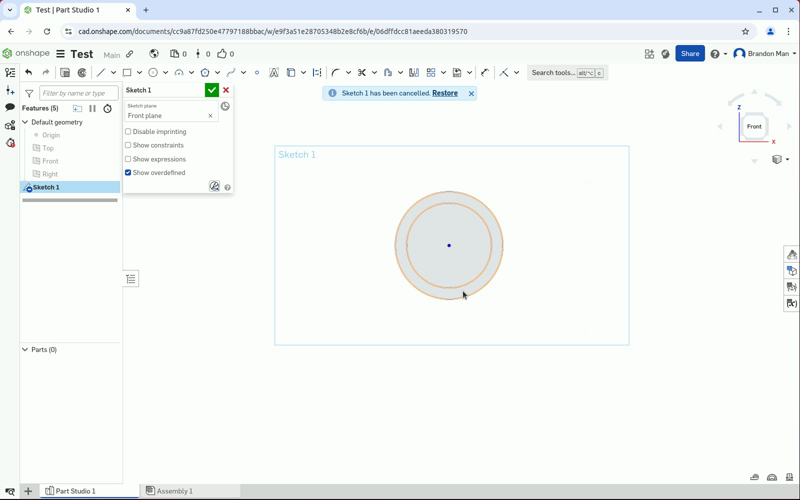
scroll(6)
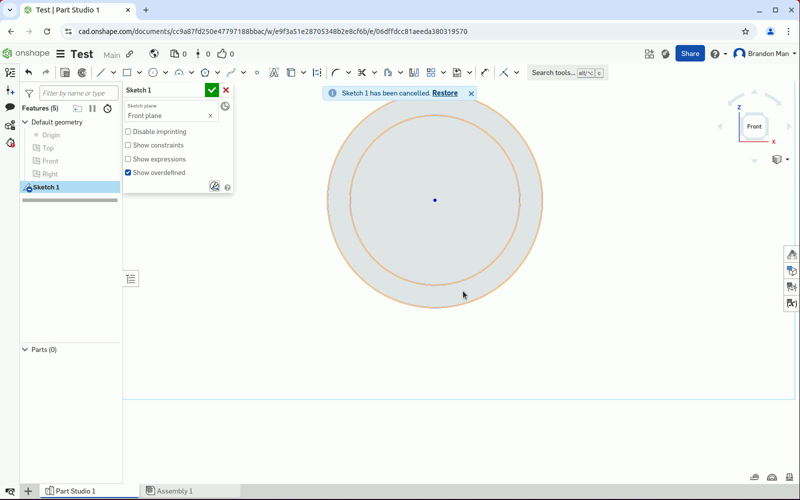
click(463, 290)
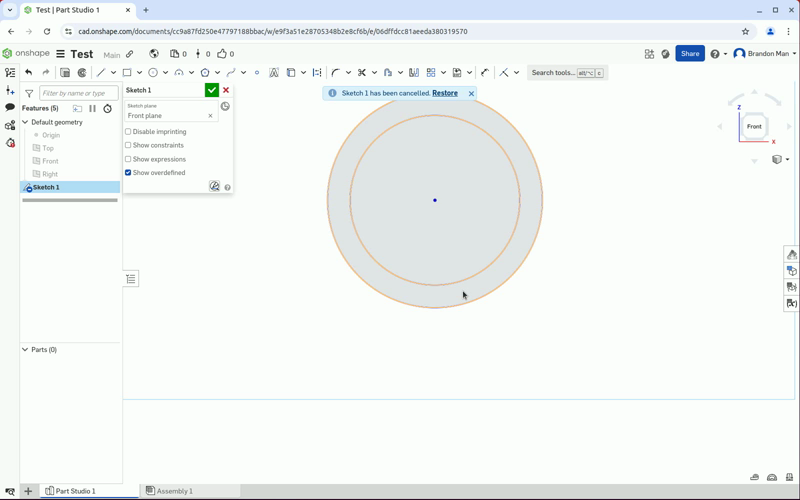
scroll(-6)
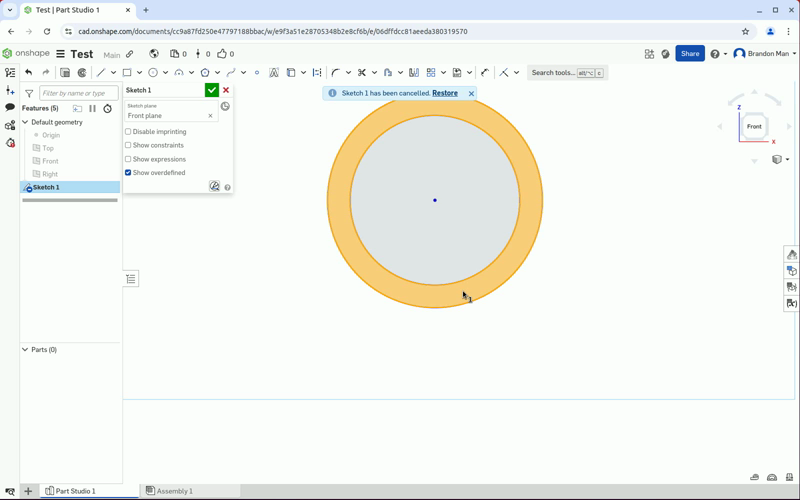
scroll(-6)
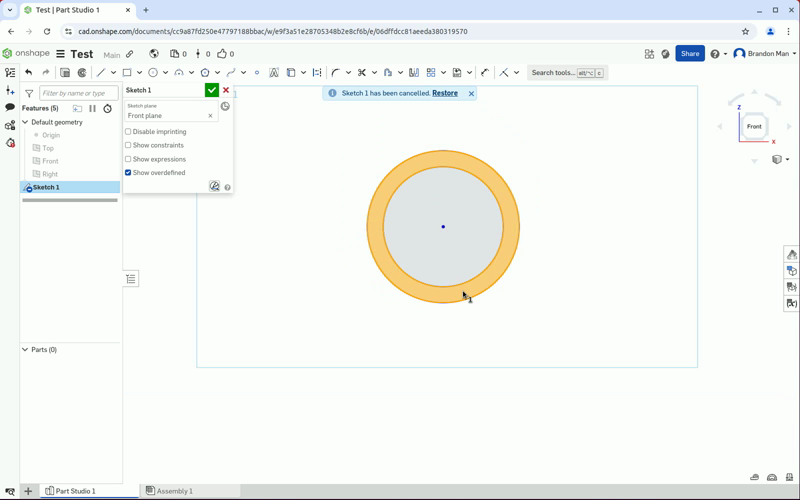
scroll(-6)
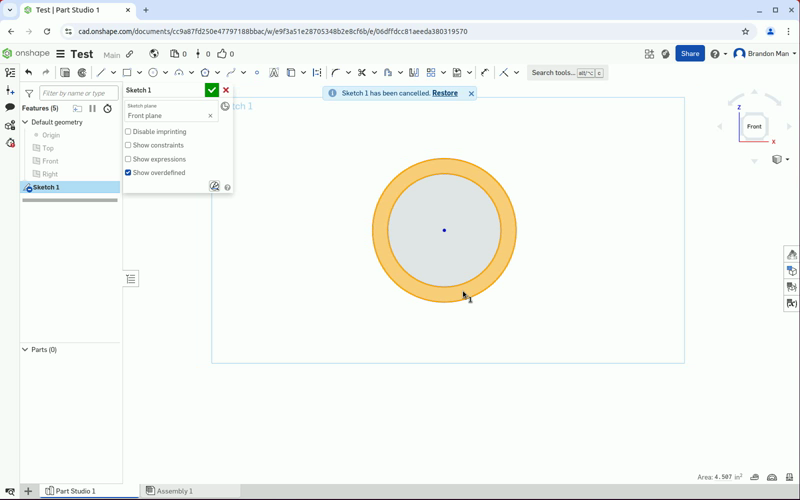
scroll(-6)
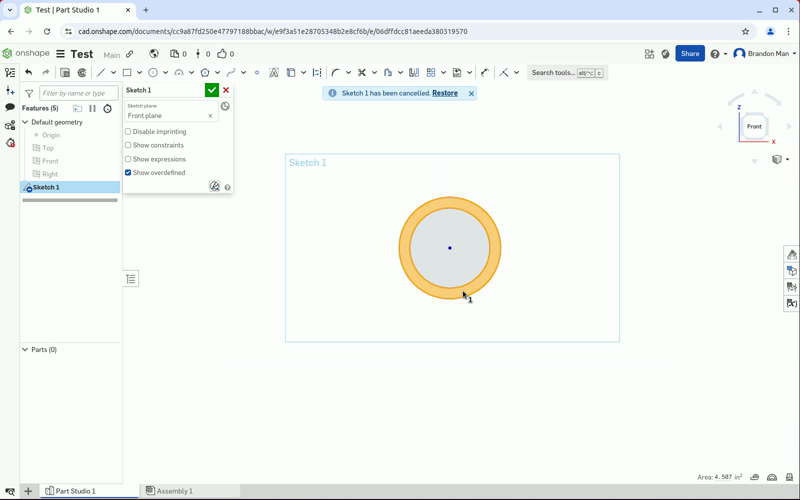
scroll(-6)
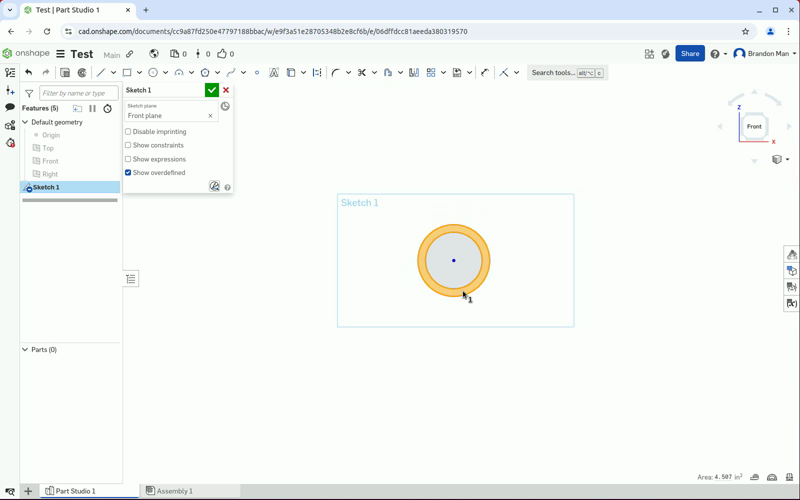
scroll(-6)
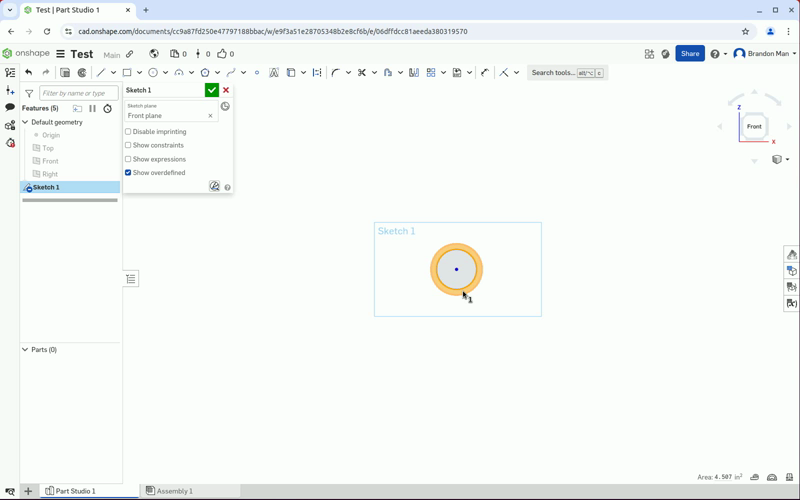
scroll(-6)
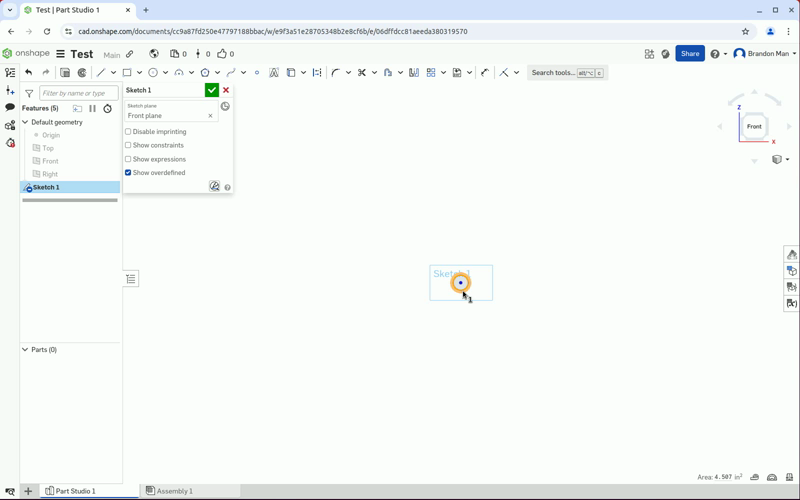
mouse_move(73, 352)
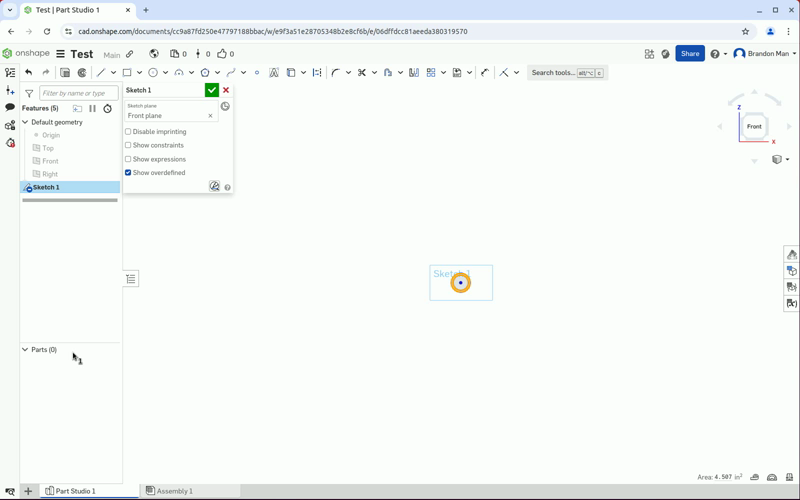
key(shift+y)
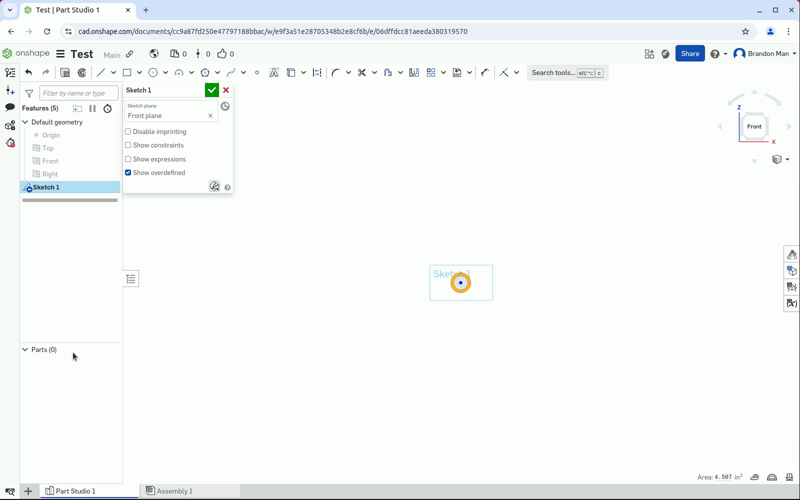
key(shift+e)
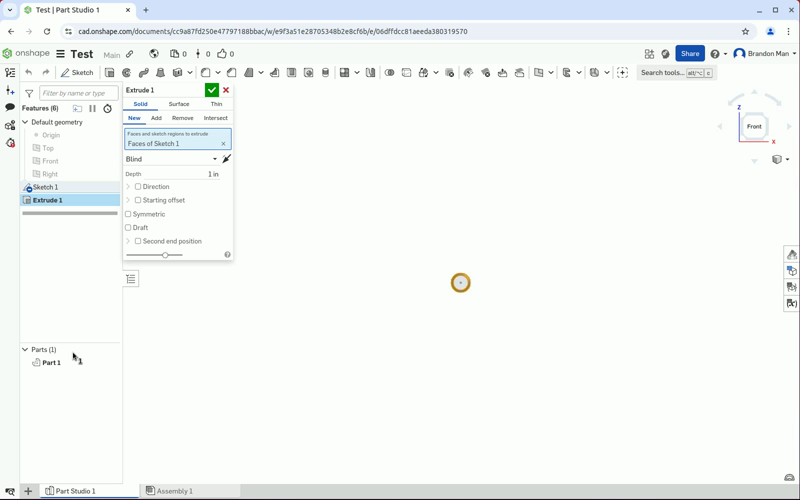
mouse_move(143, 106)
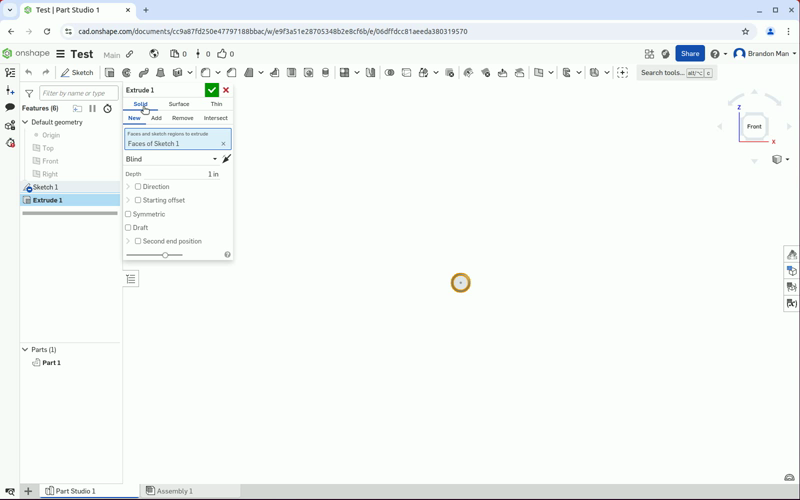
click(143, 106)
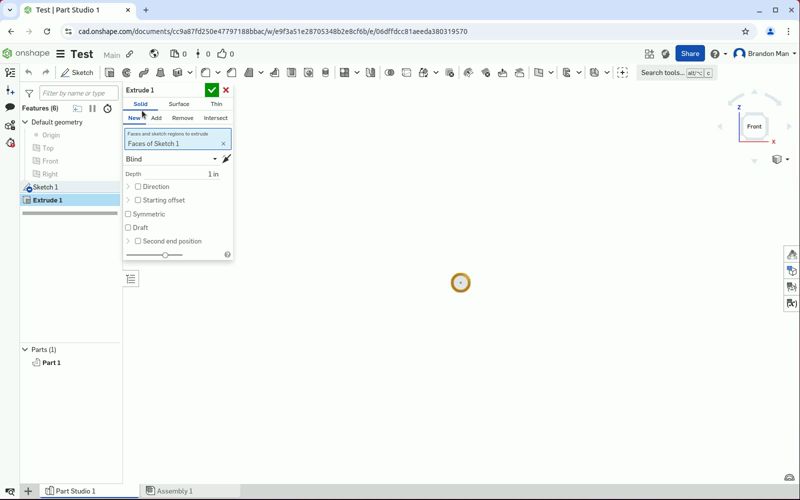
mouse_move(137, 120)
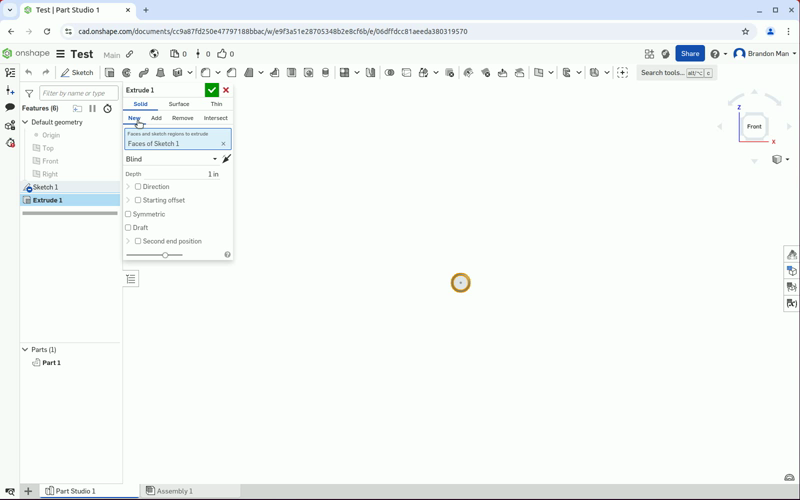
click(137, 120)
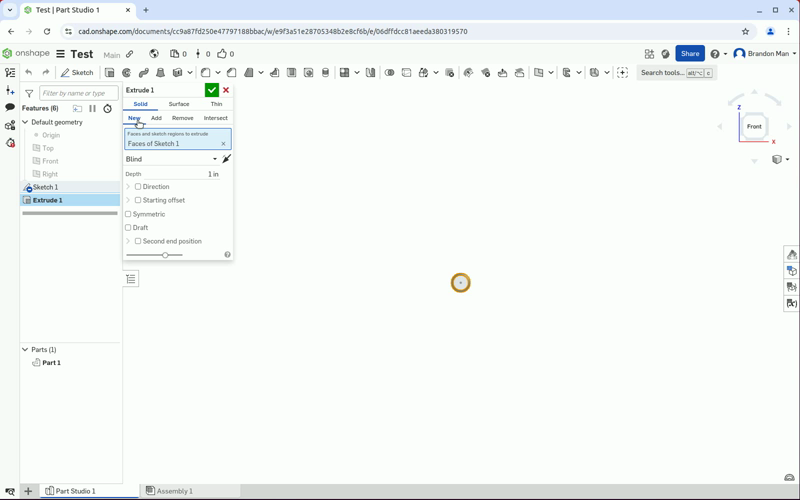
key(tab, 4)
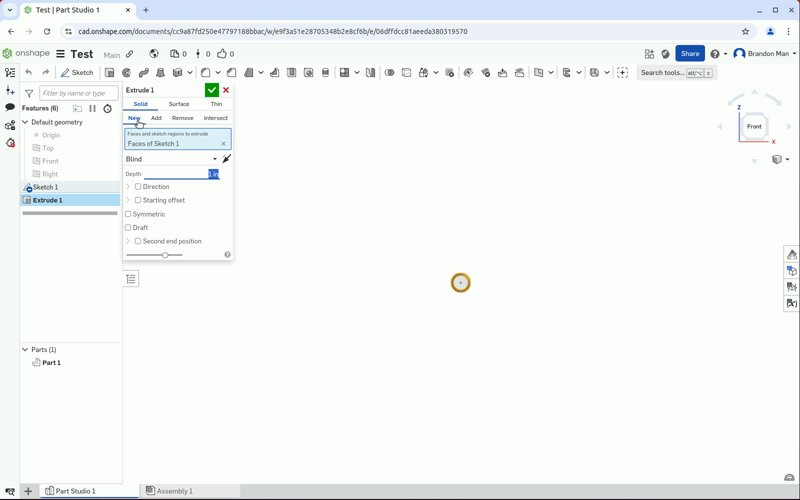
text(23.108)
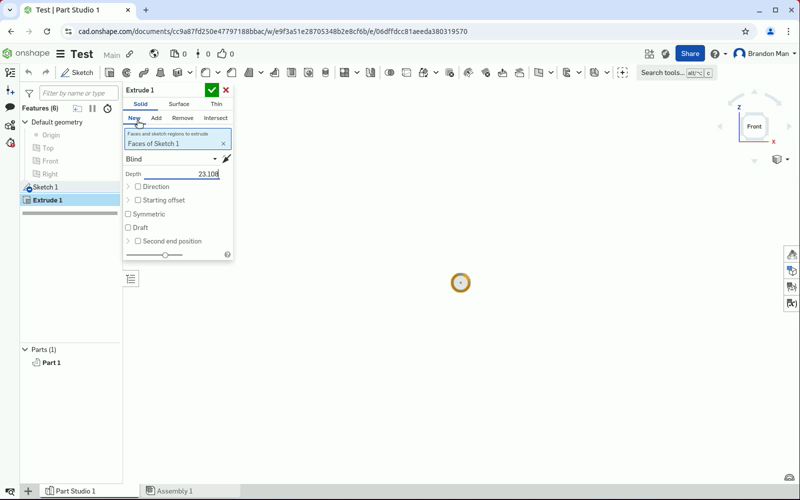
key(enter)
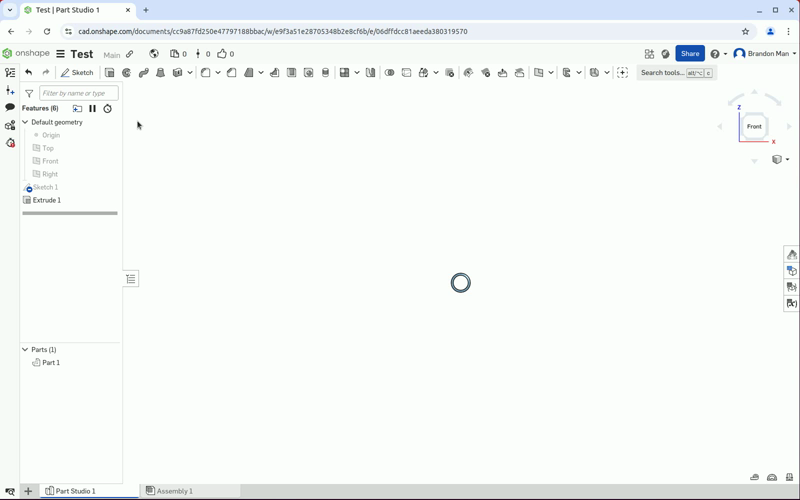
key(shift+h)
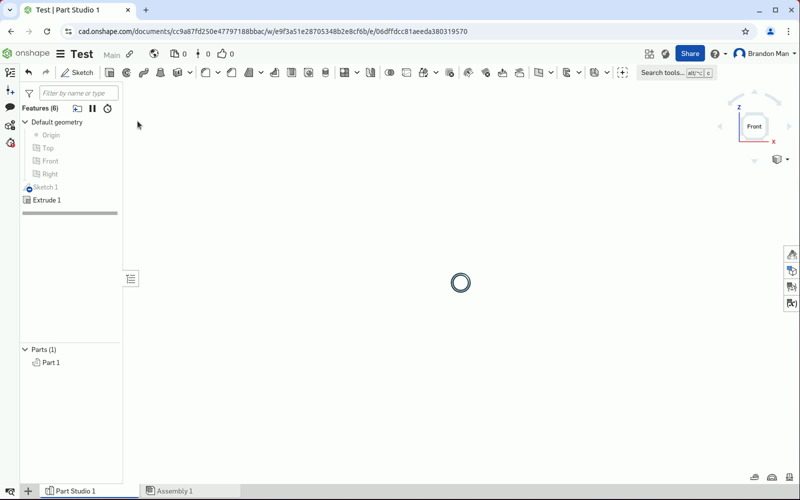
key(shift+h)
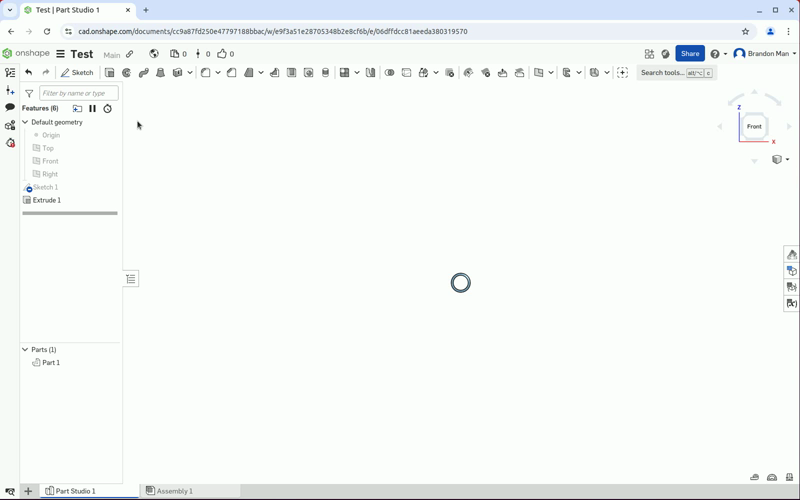
mouse_move(73, 189)
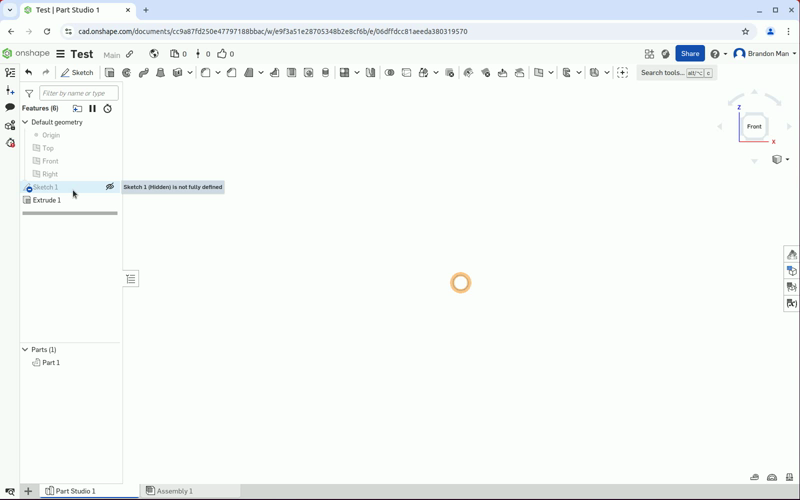
click(73, 189)
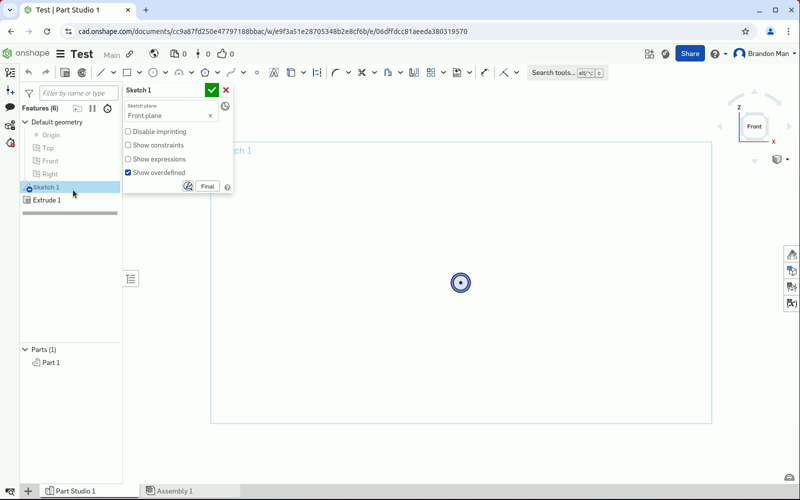
mouse_move(229, 92)
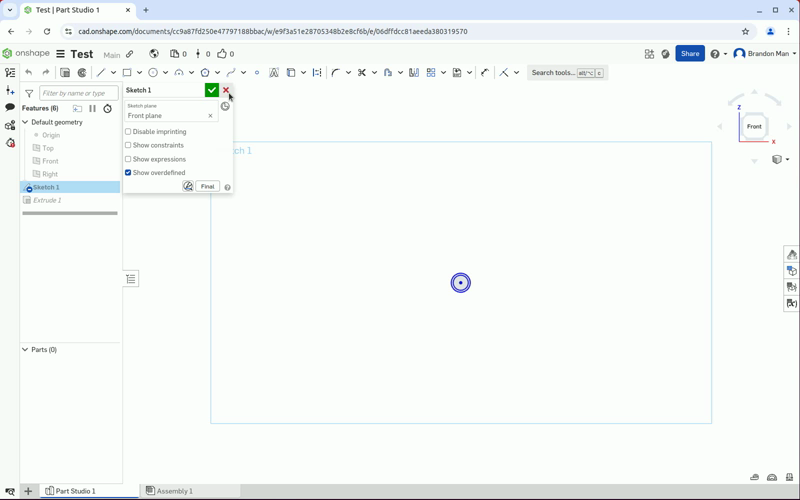
click(229, 92)
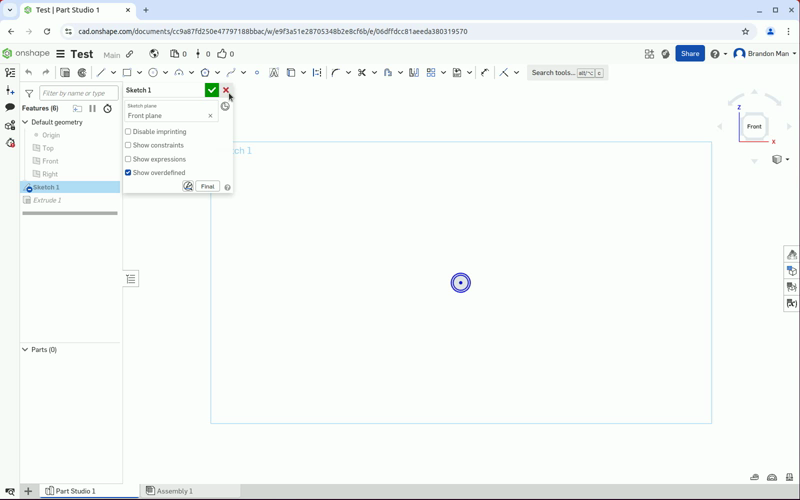
key(shift+s)
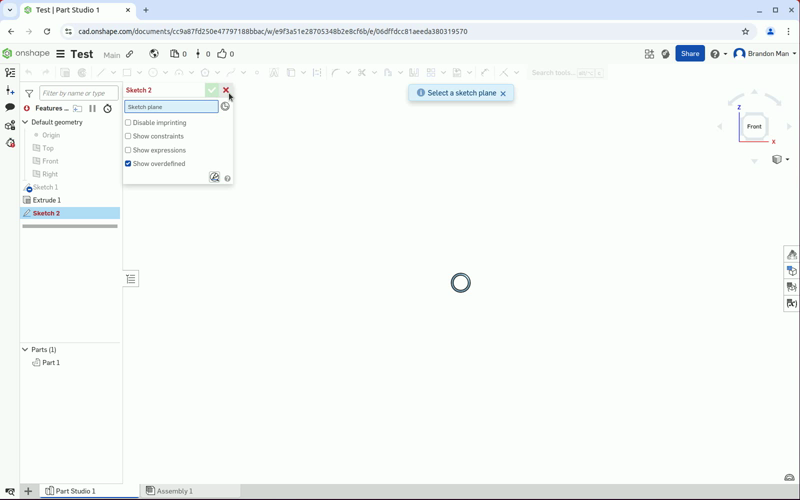
mouse_move(73, 163)
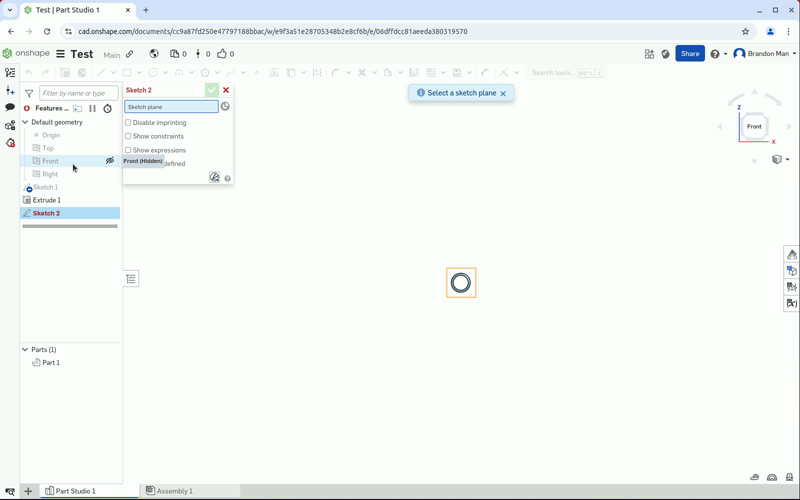
click(73, 163)
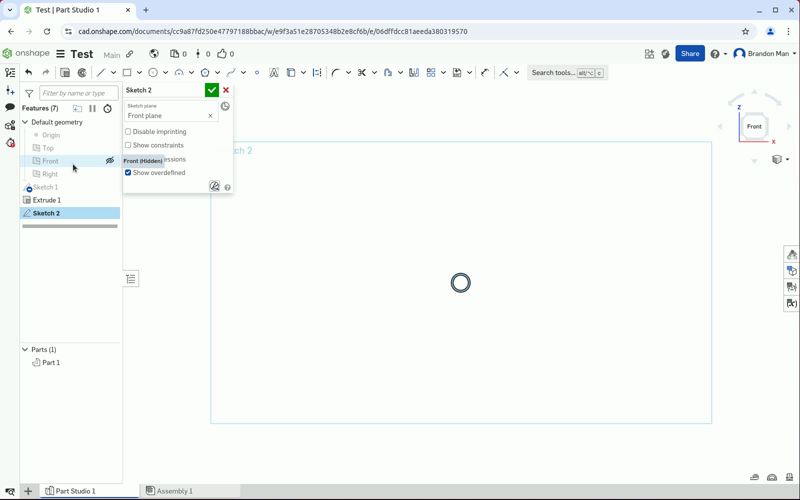
mouse_move(73, 352)
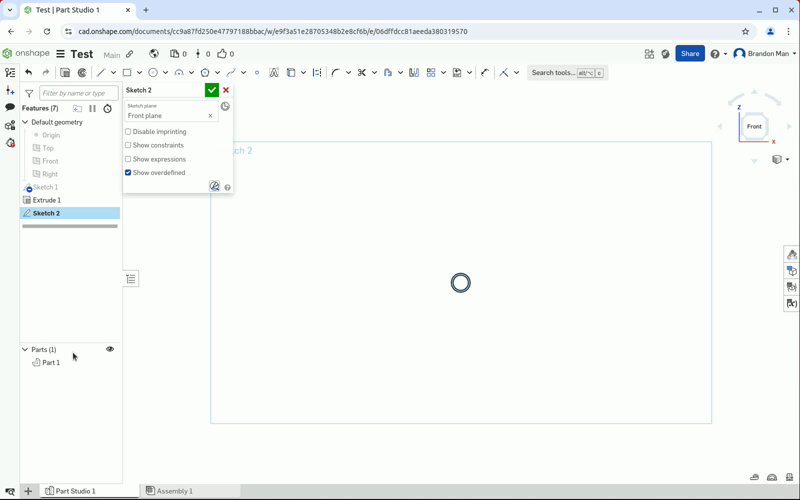
key(y)
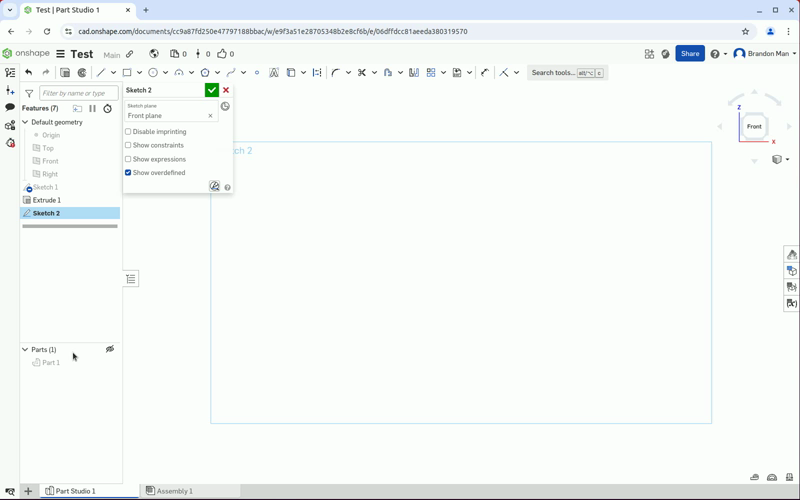
key(c)
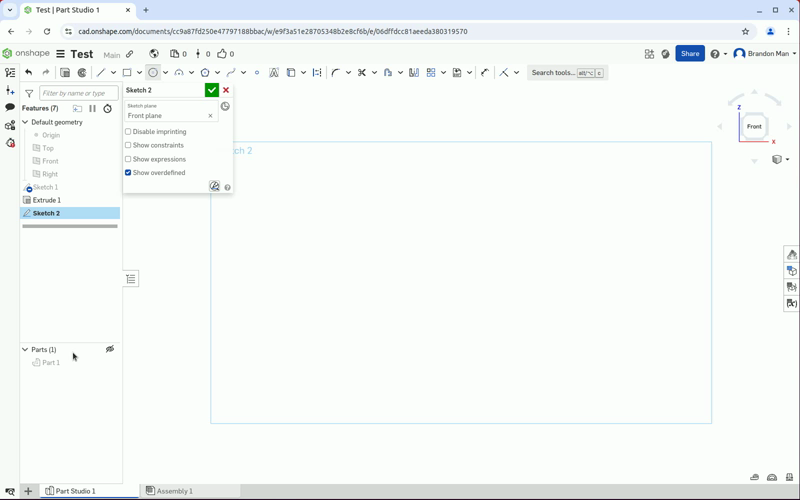
key_down(shift)
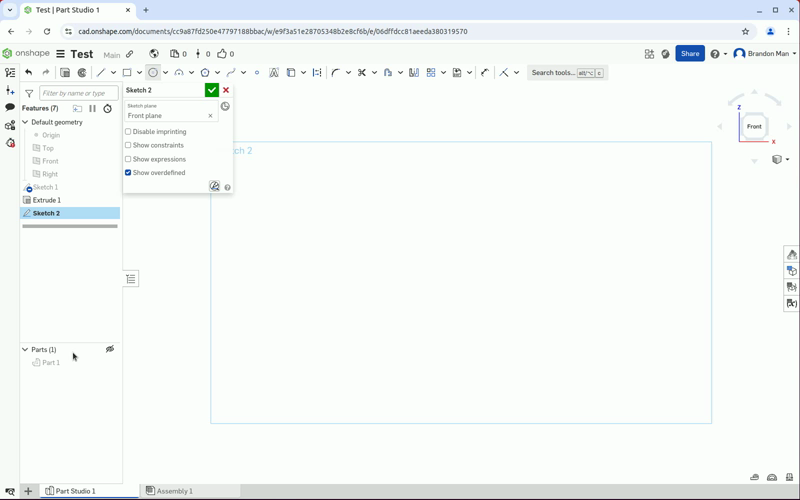
mouse_move(461, 282)
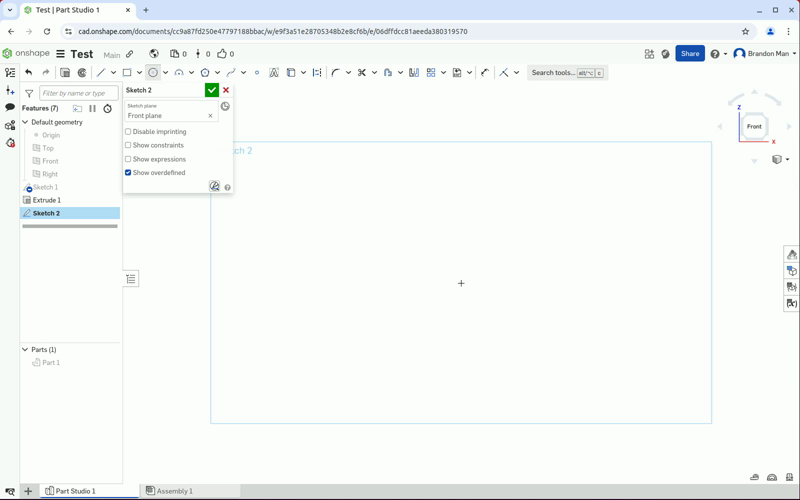
click(461, 282)
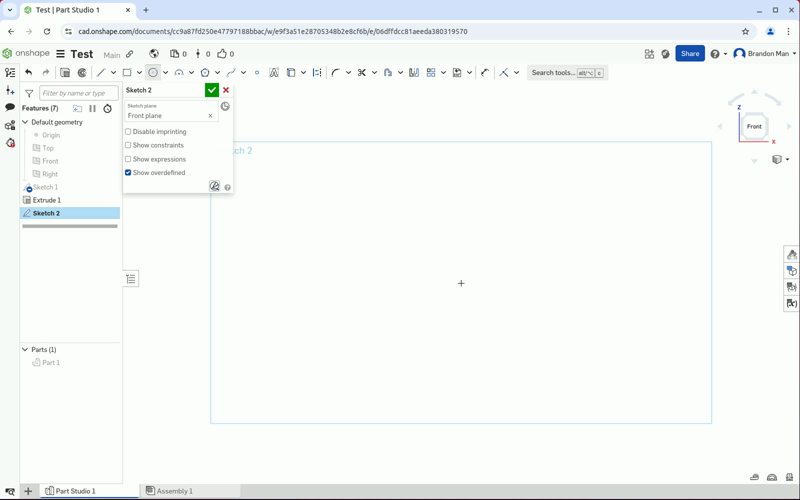
key_up(shift)
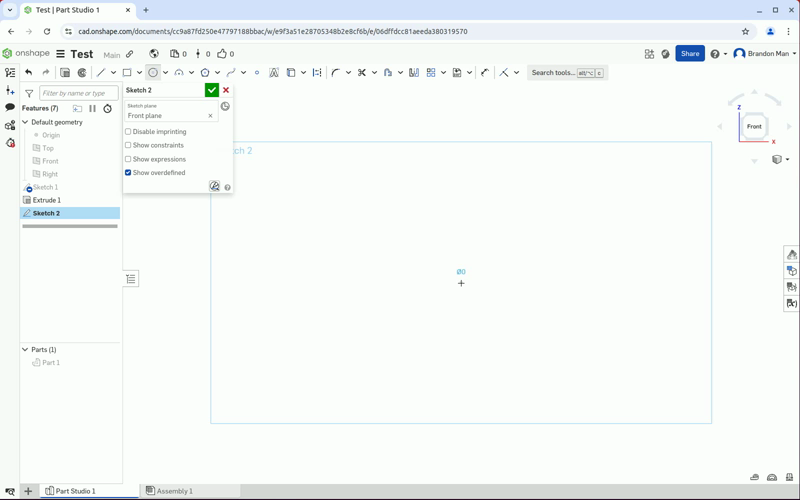
mouse_move(468, 282)
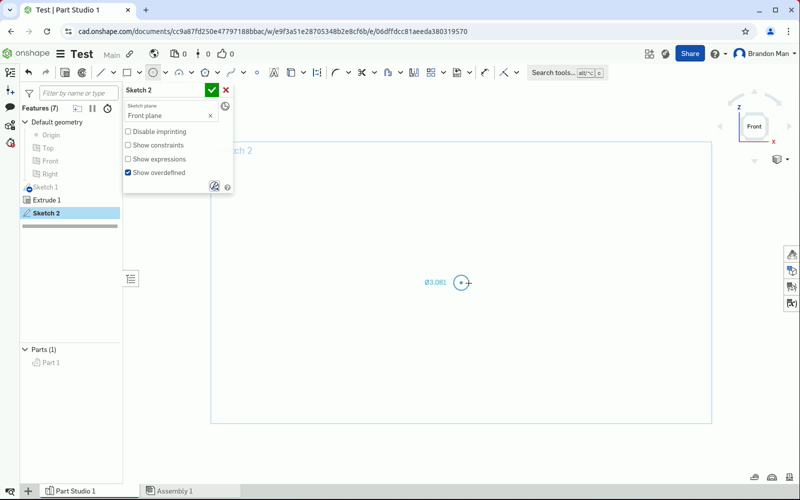
click(468, 282)
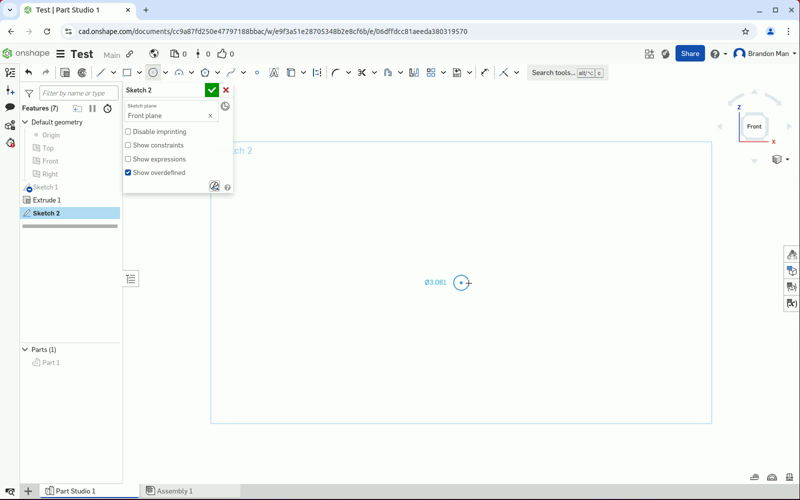
key(esc)
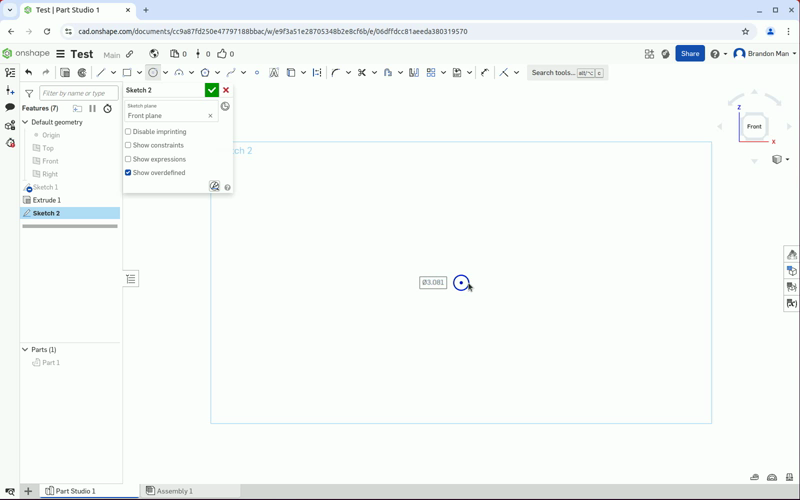
mouse_move(455, 283)
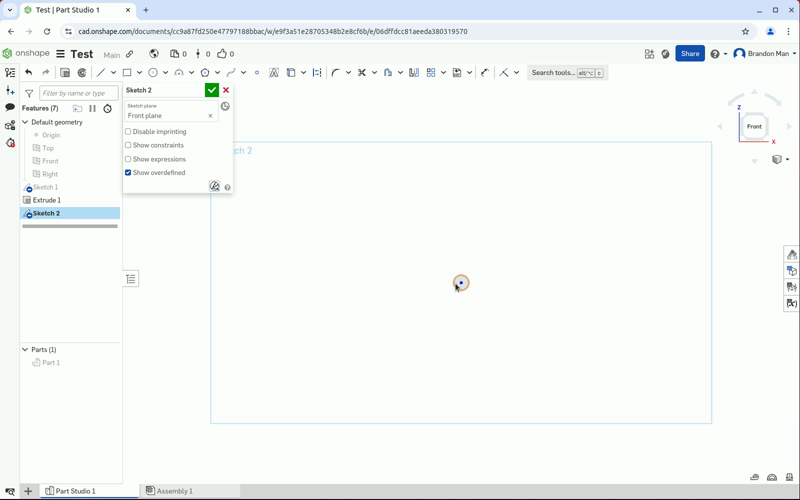
scroll(6)
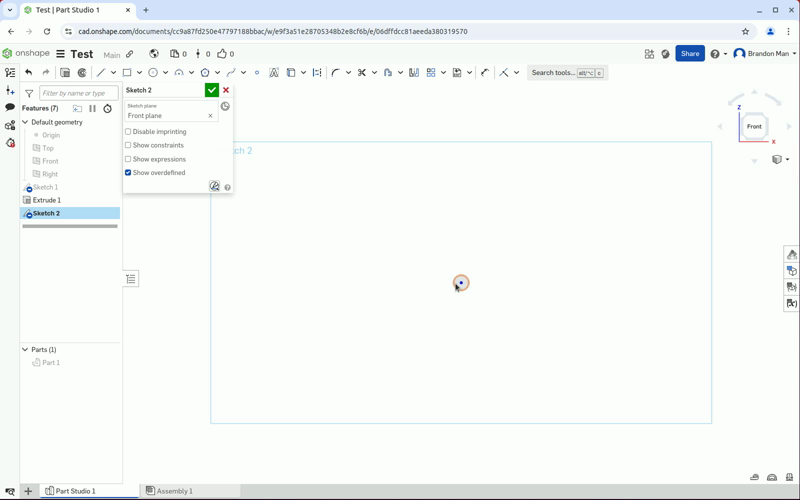
scroll(6)
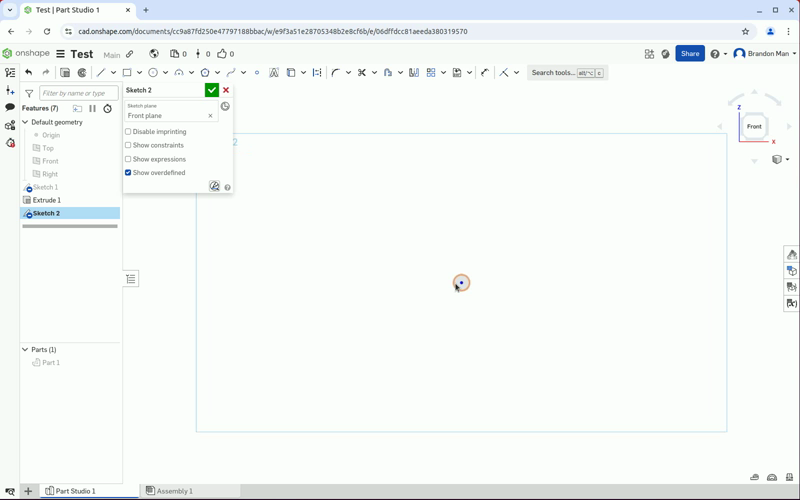
scroll(6)
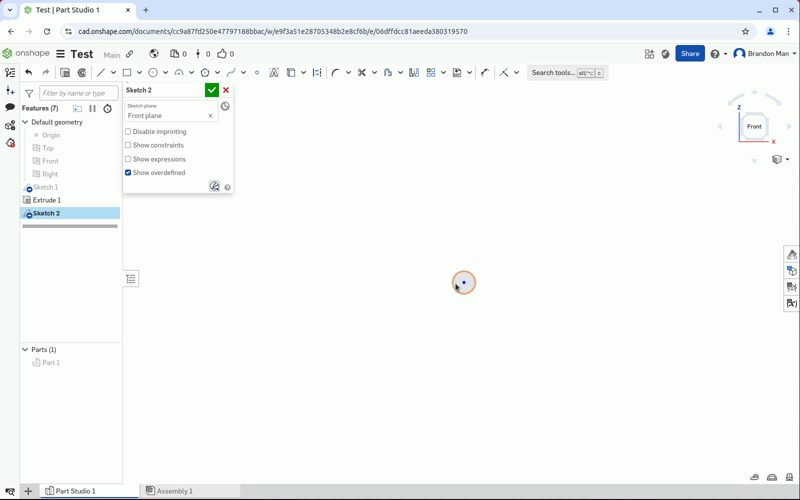
scroll(6)
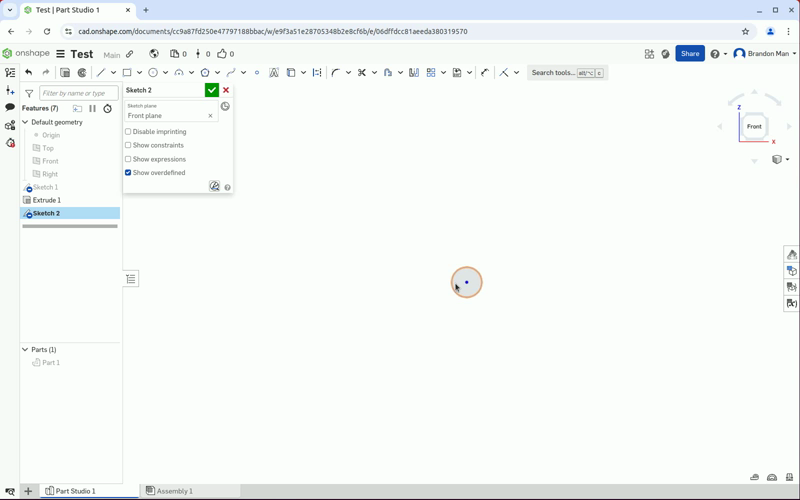
scroll(6)
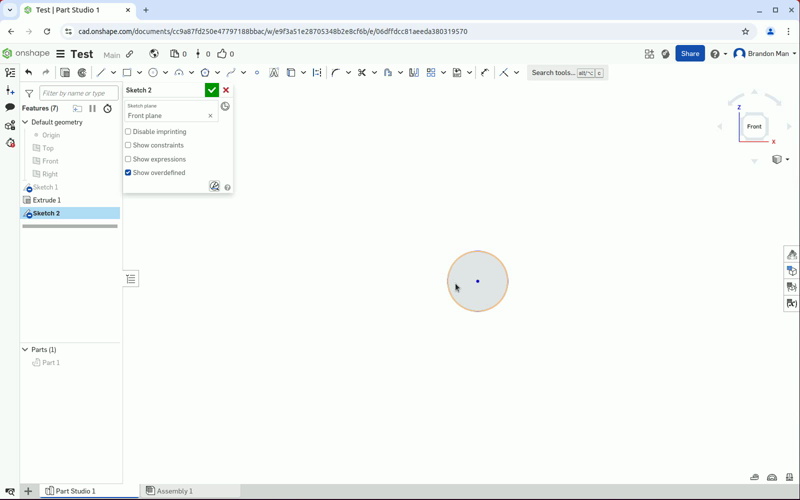
scroll(6)
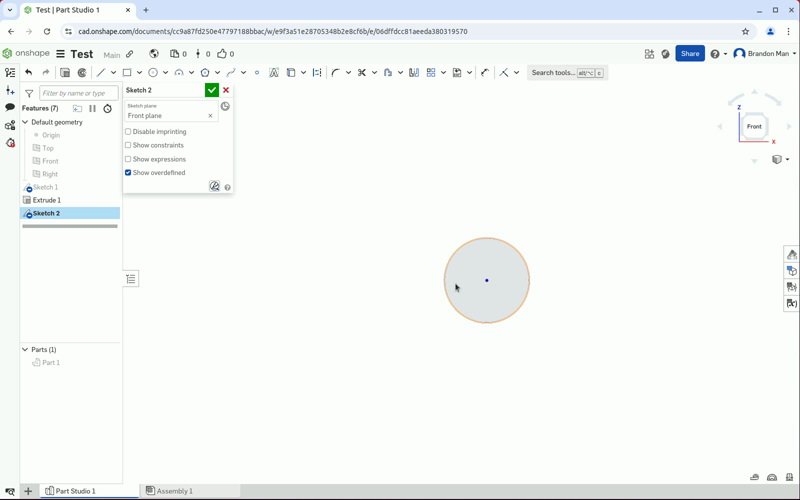
scroll(6)
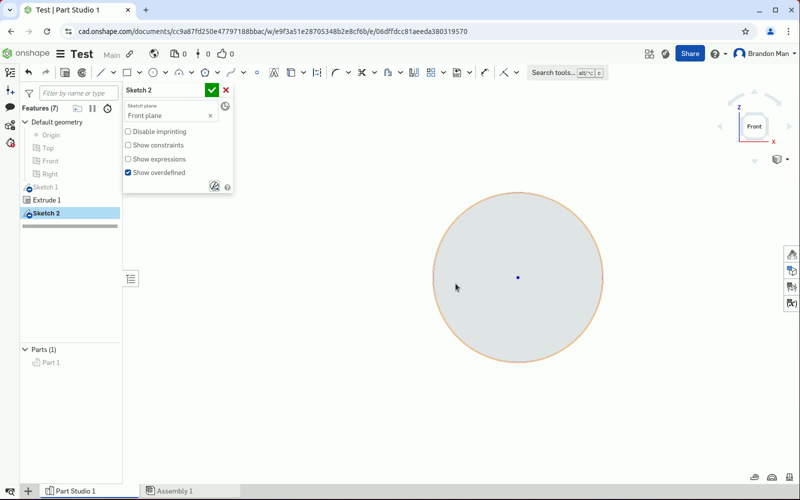
click(455, 283)
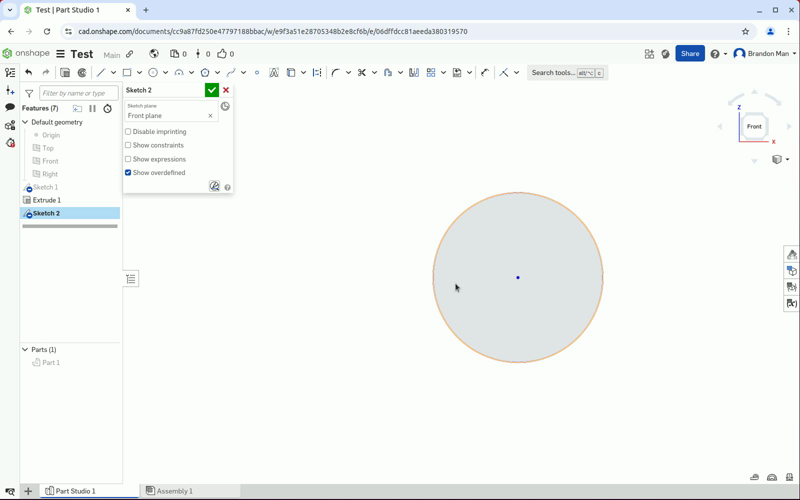
scroll(-6)
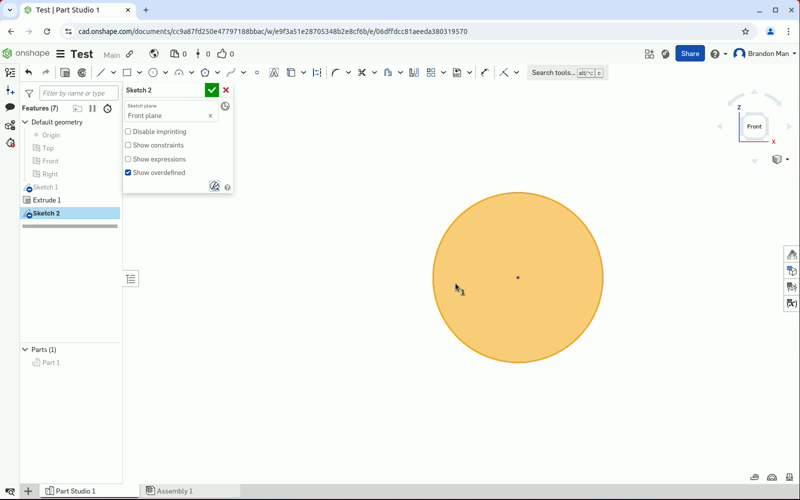
scroll(-6)
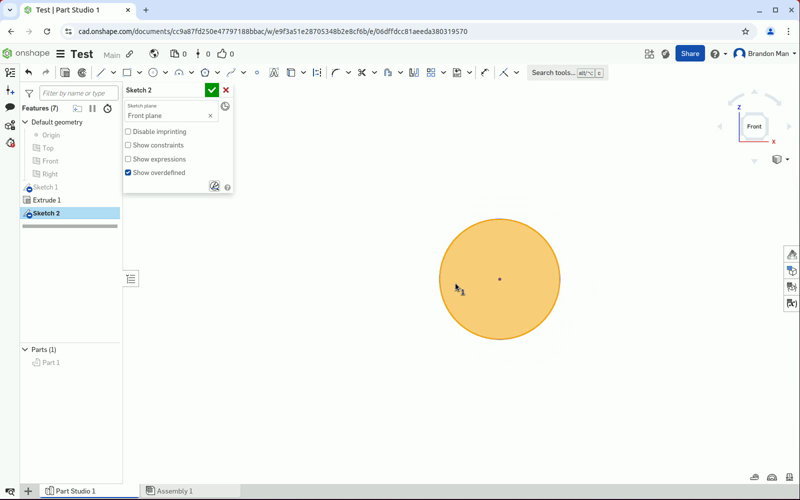
scroll(-6)
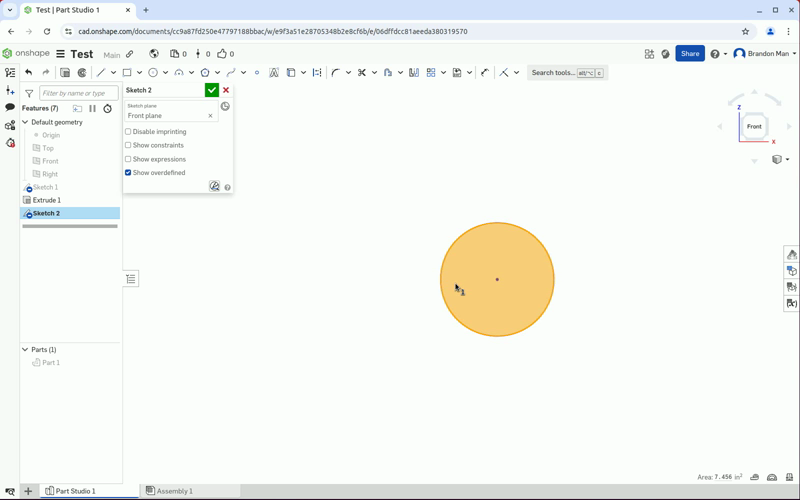
scroll(-6)
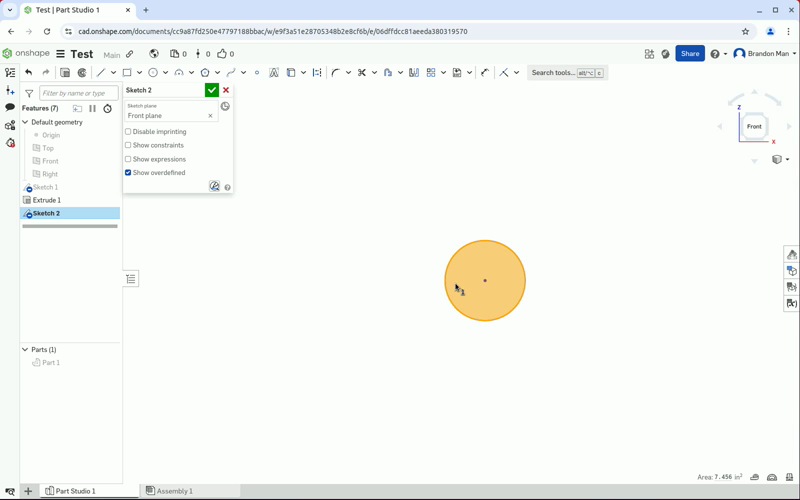
scroll(-6)
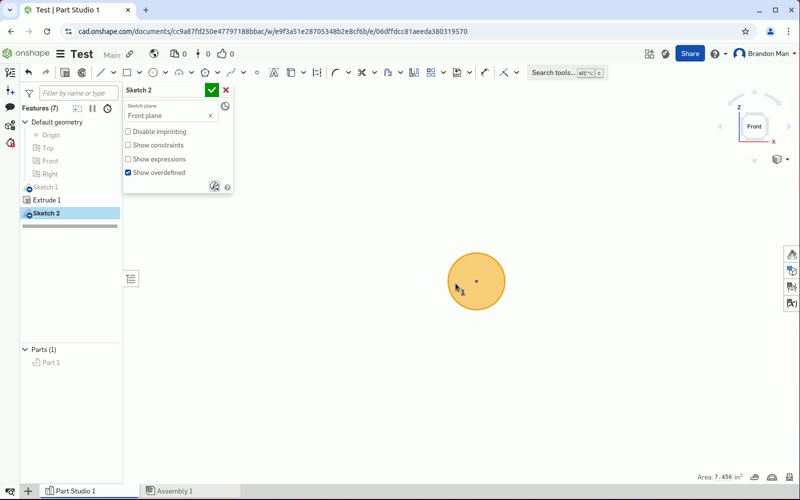
scroll(-6)
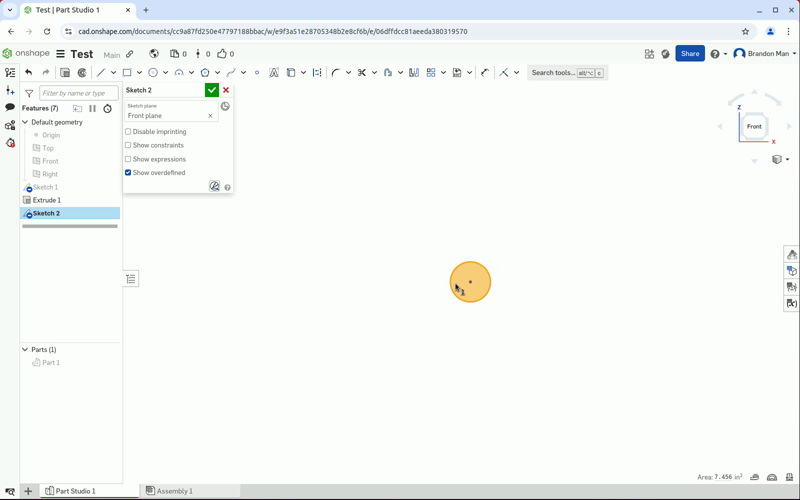
scroll(-6)
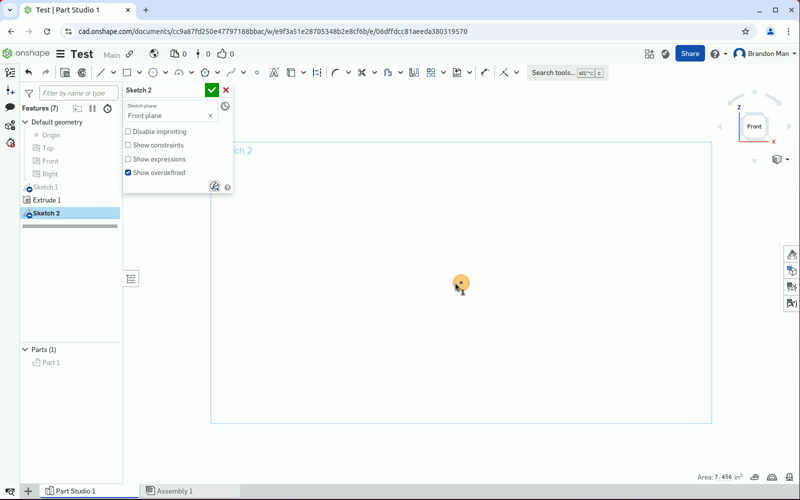
mouse_move(73, 352)
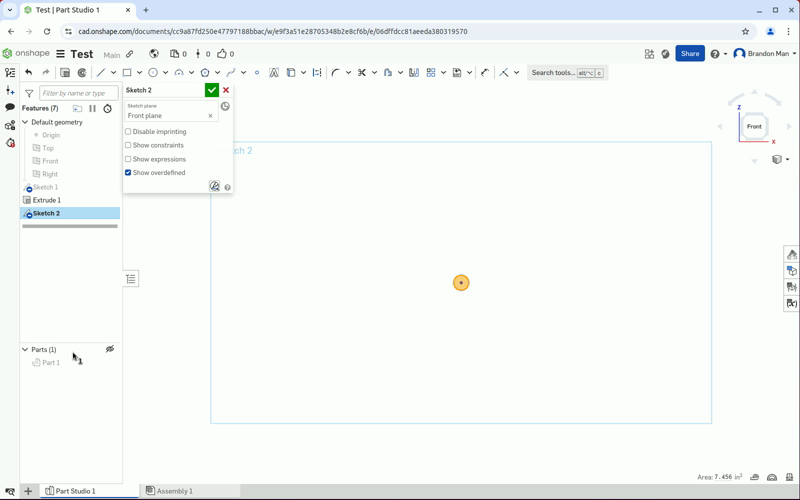
key(shift+y)
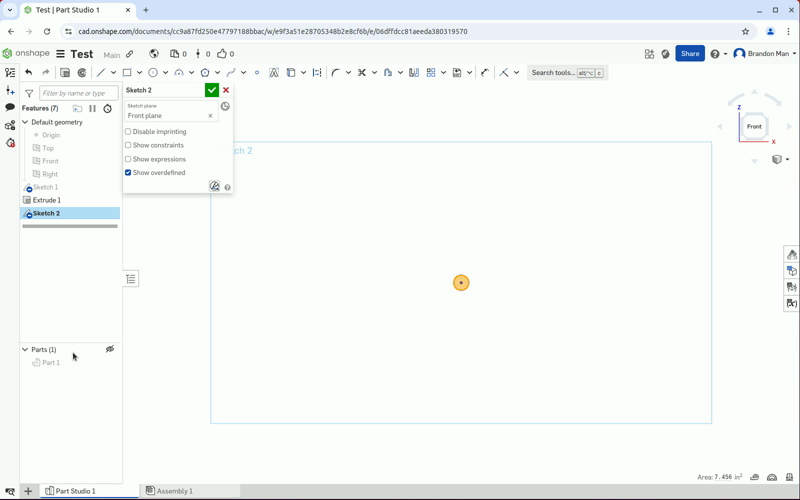
key(shift+e)
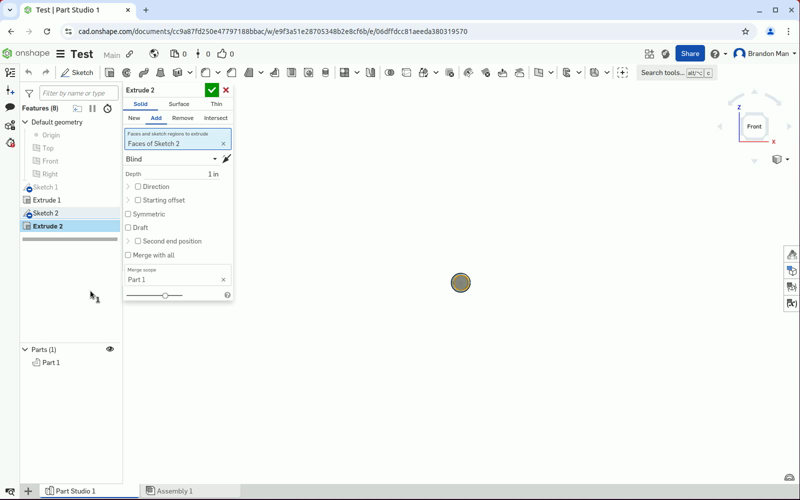
mouse_move(143, 106)
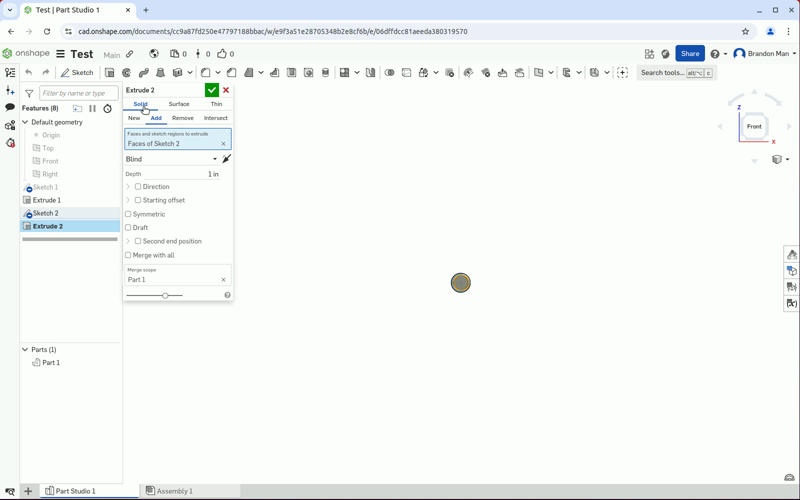
click(143, 106)
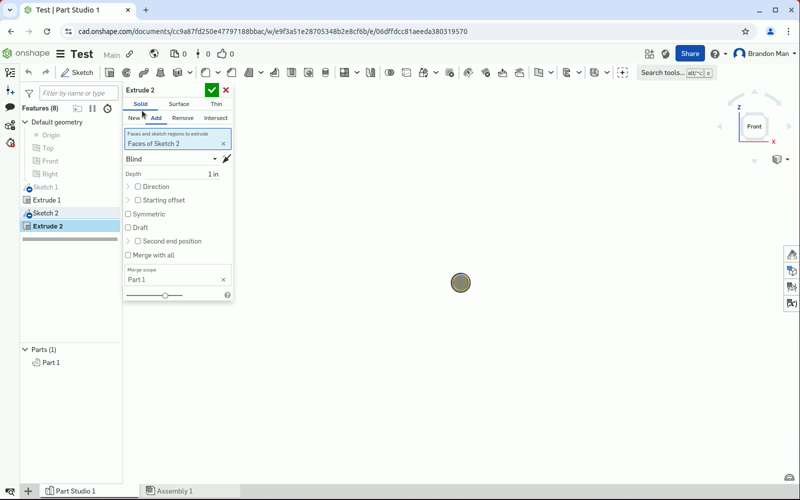
mouse_move(137, 120)
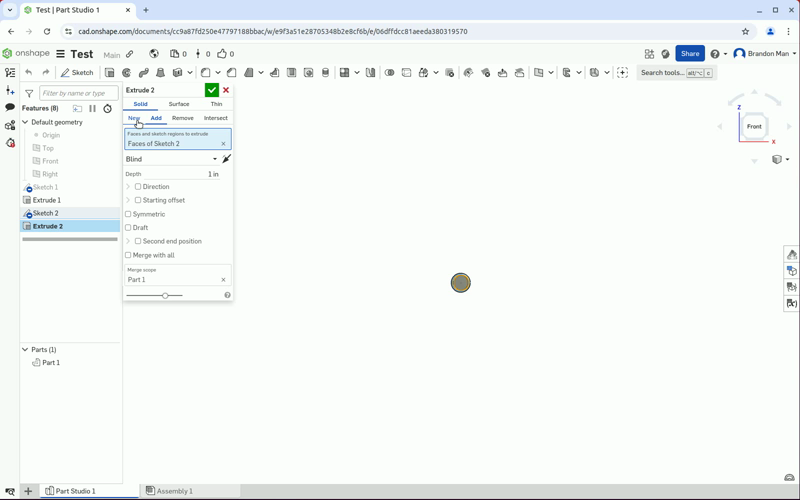
click(137, 120)
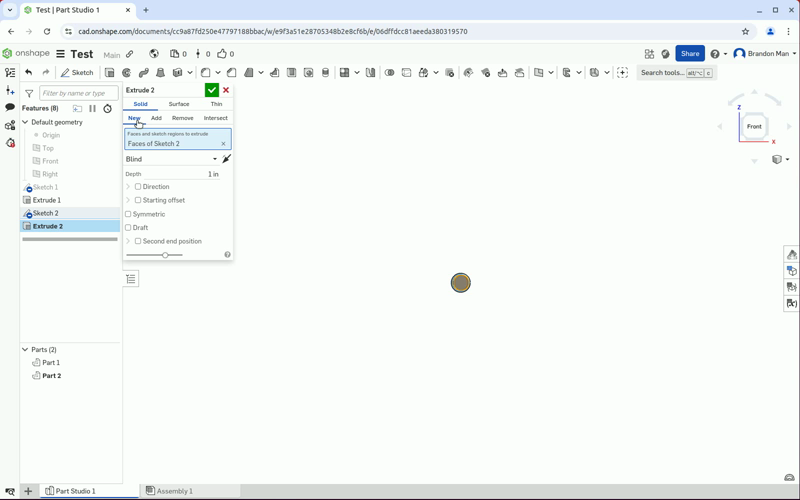
key(tab, 4)
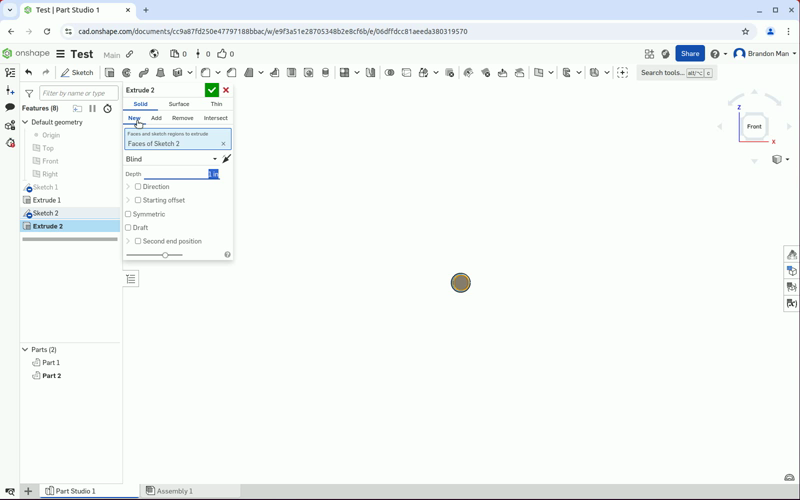
text(5.777)
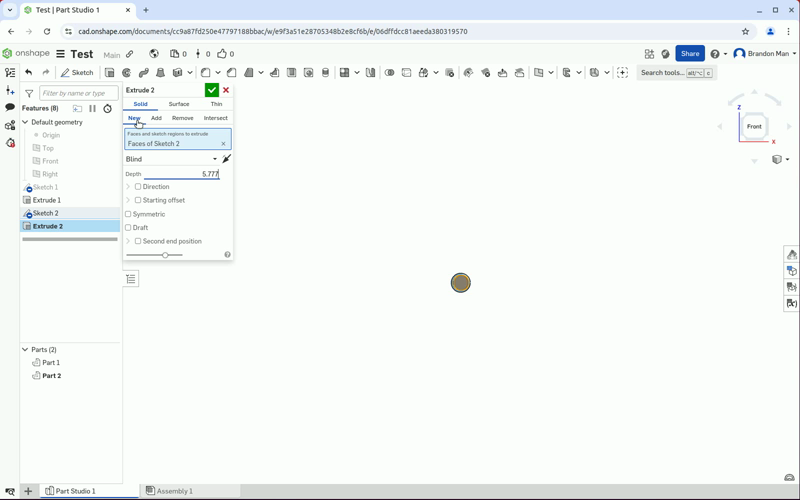
key(tab, 3)
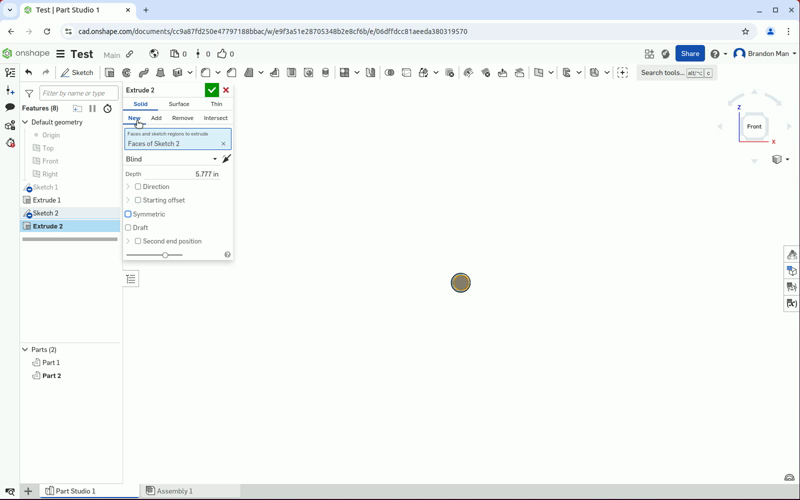
key(tab, 2)
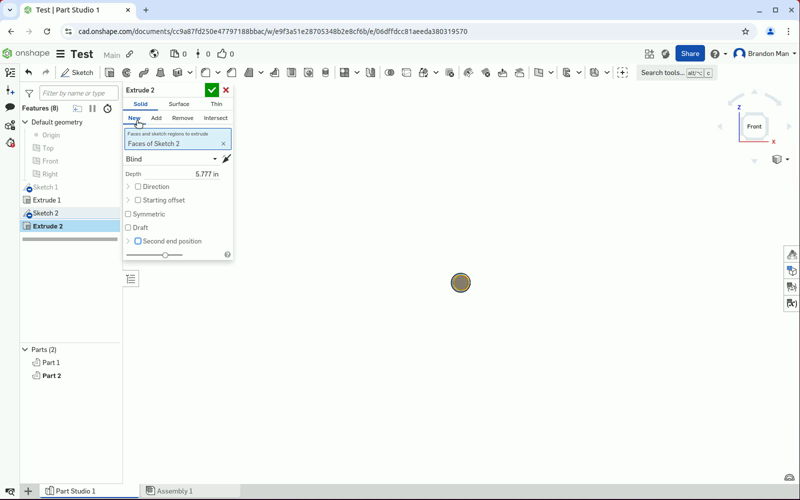
key(space)
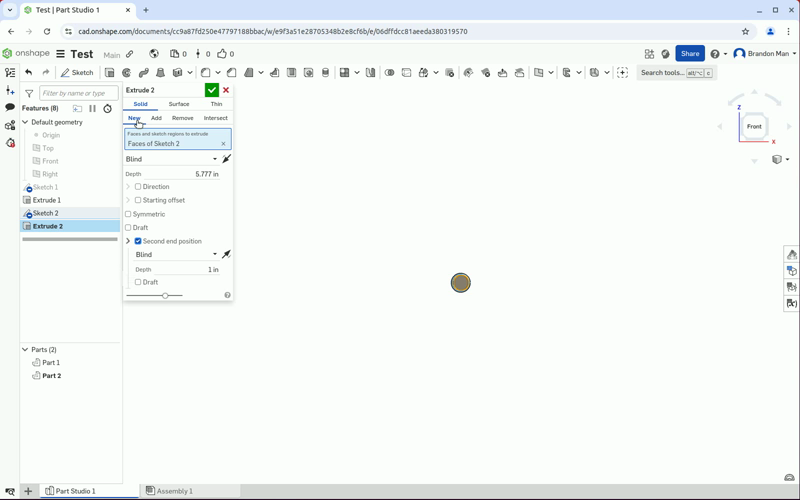
key(tab, 3)
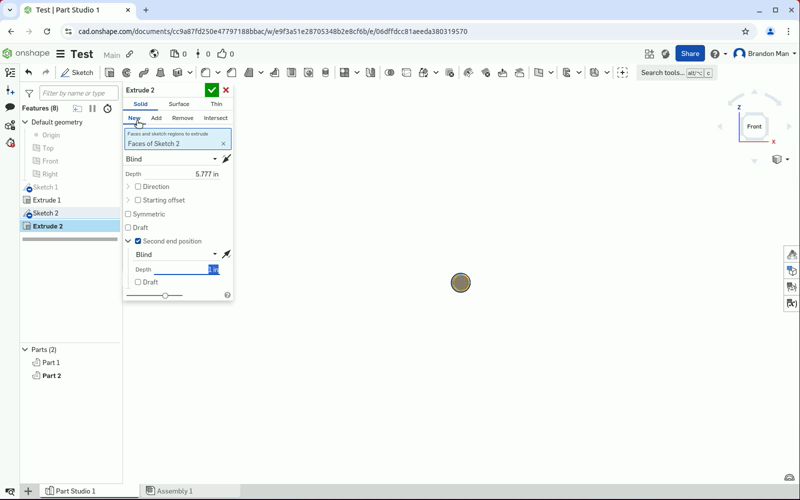
text(4.574)
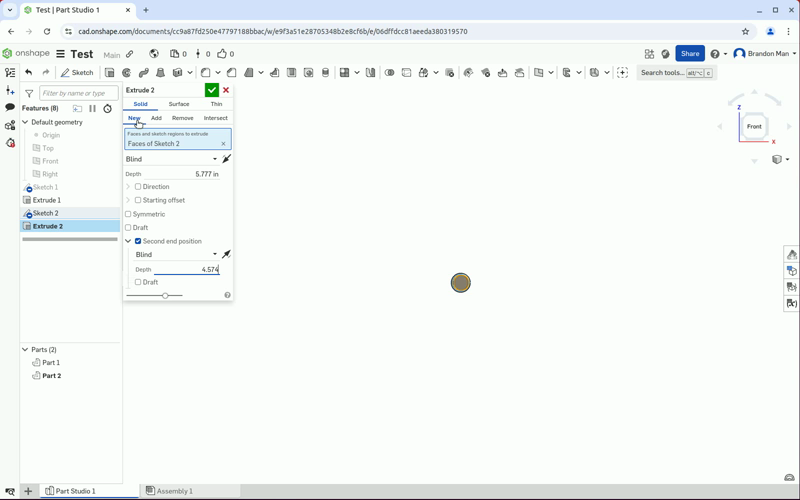
key(enter)
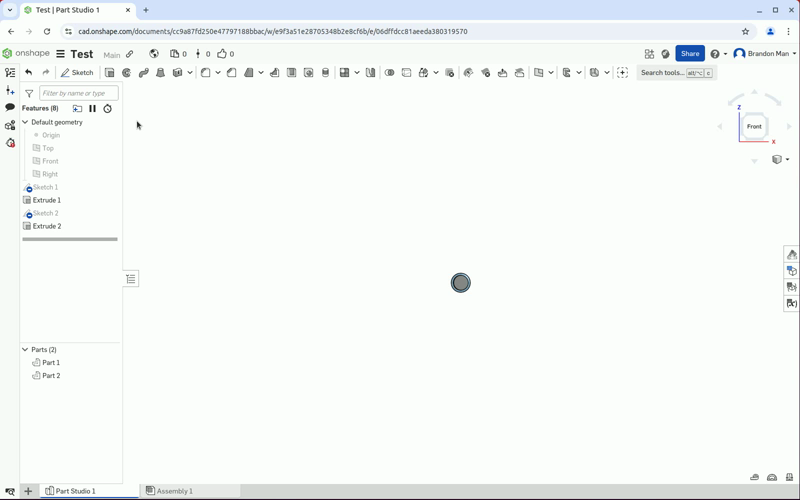
key(shift+h)
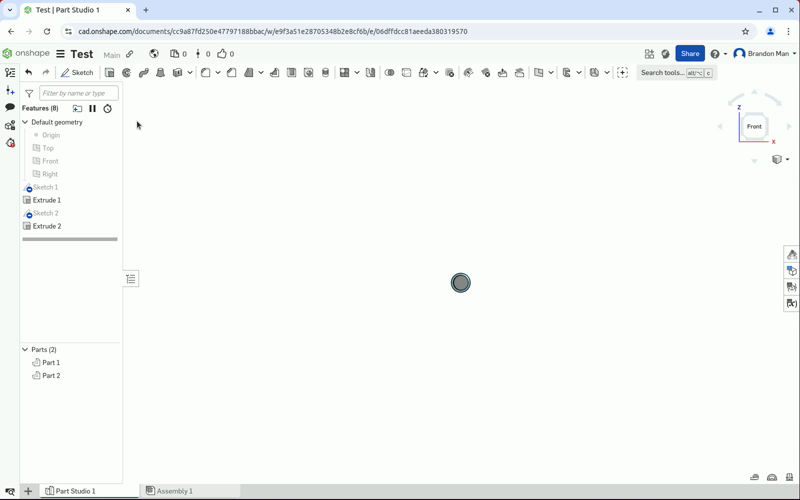
key(shift+h)
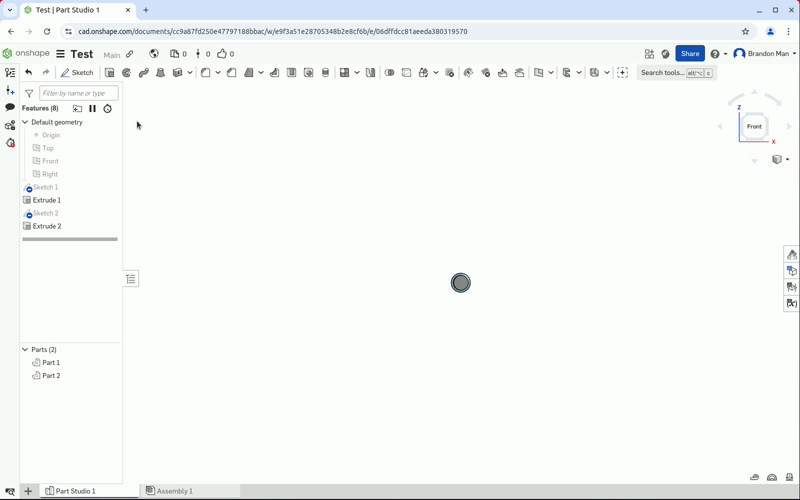
key(shift+7)
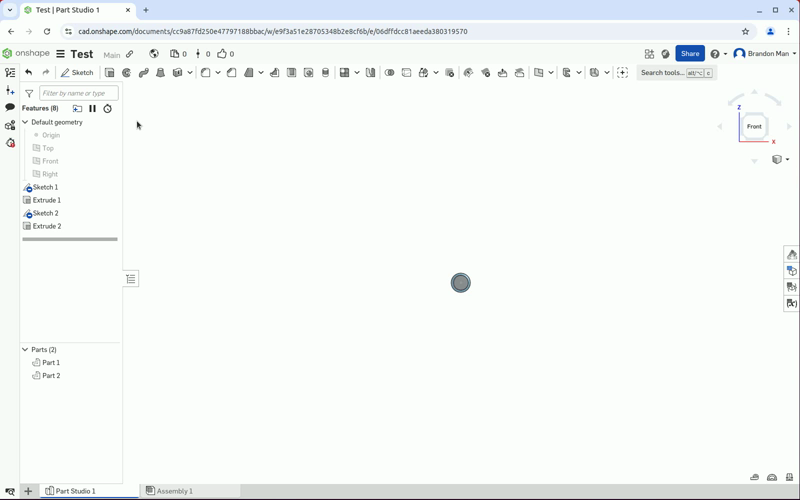
key(left, 2)
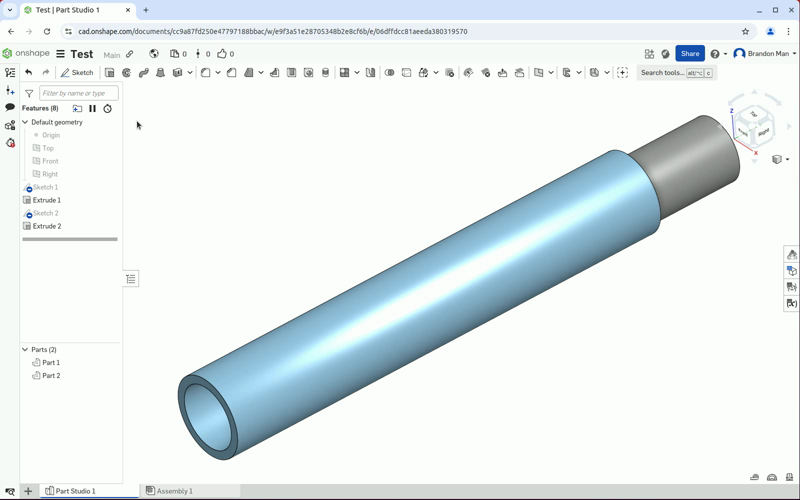
key(down, 2)
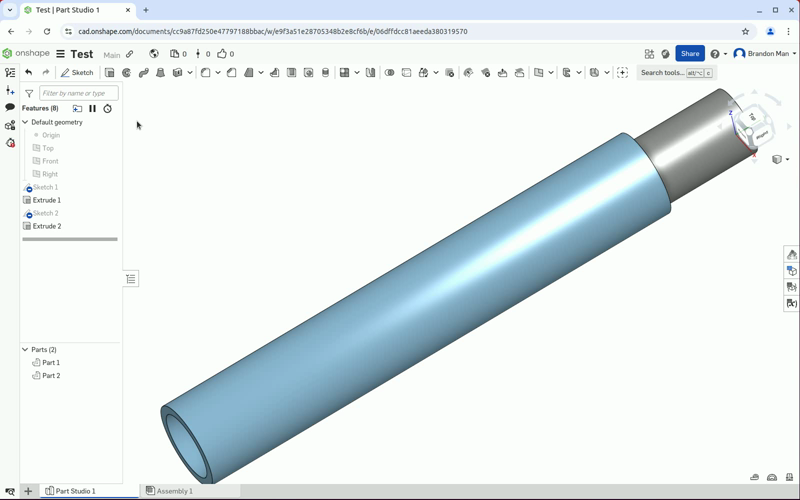
key(up, 2)
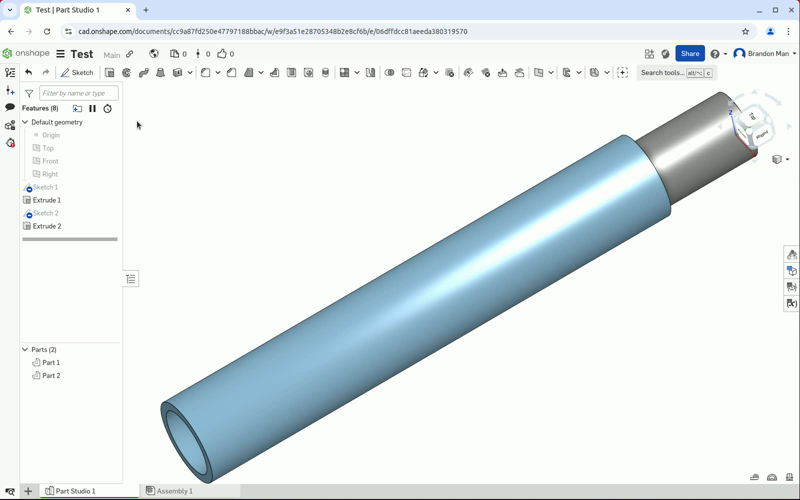
key(right, 2)
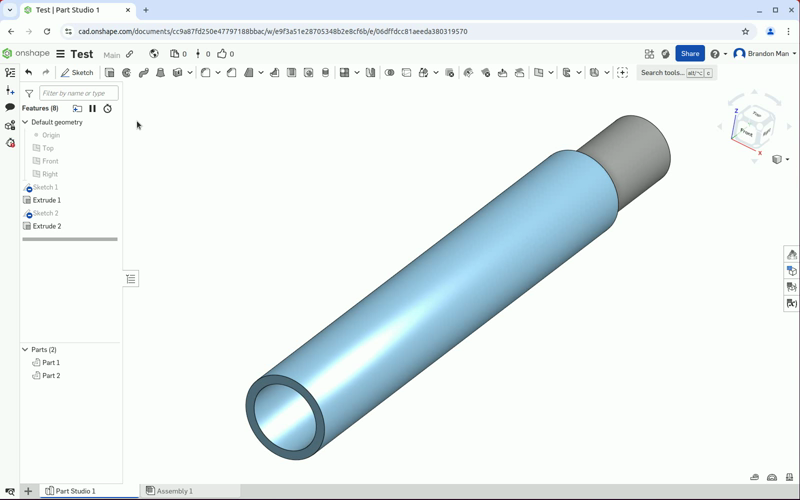
mouse_move(73, 189)
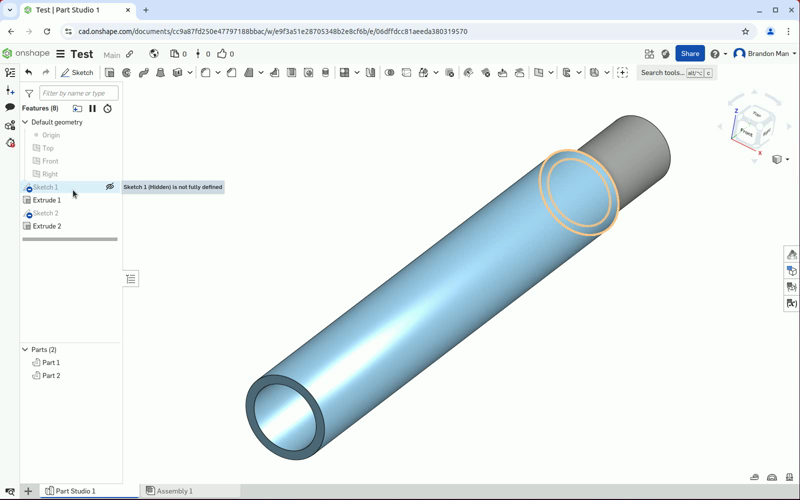
click(73, 189)